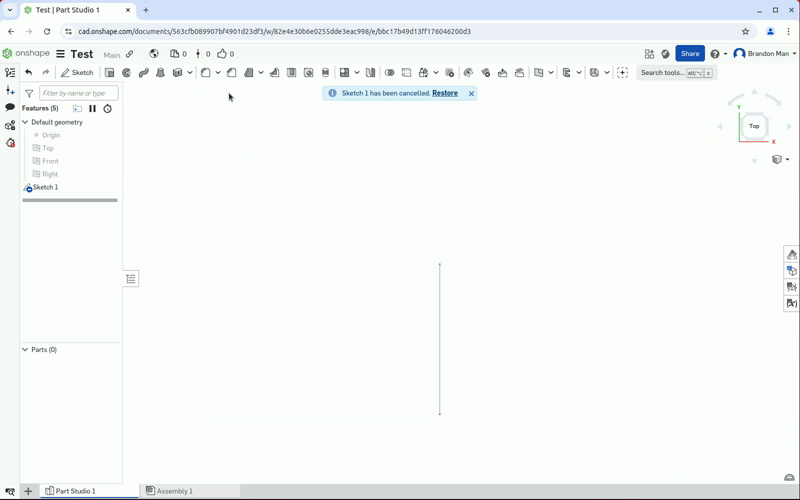
key(shift+h)
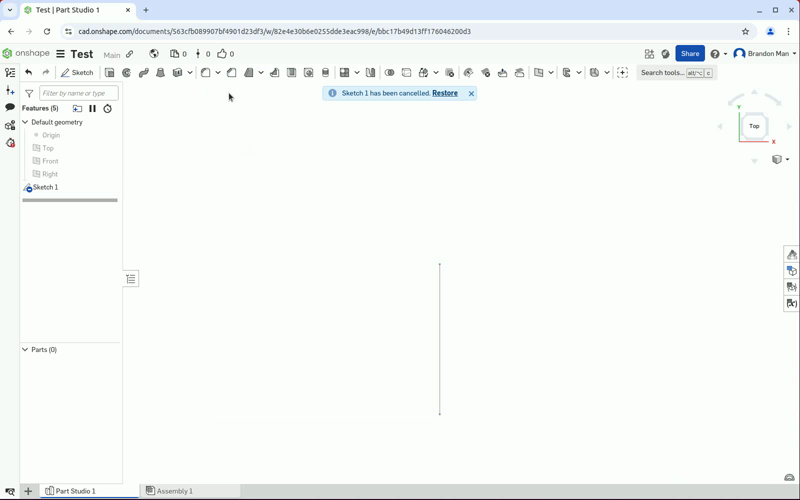
key(shift+s)
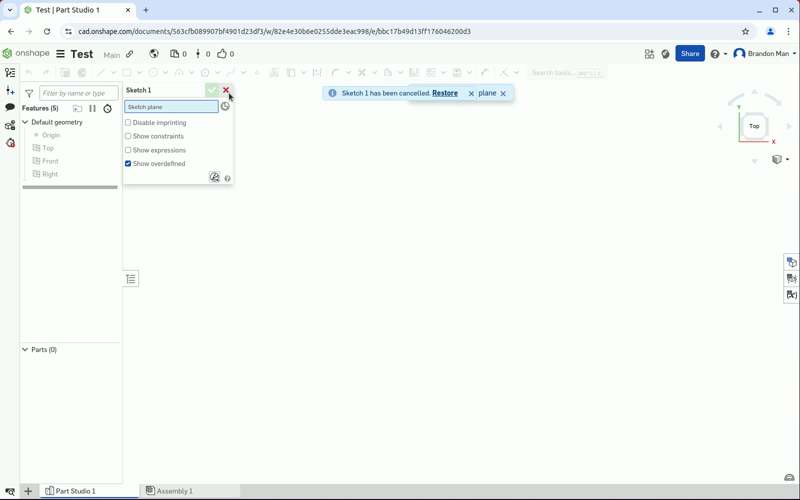
mouse_move(73, 150)
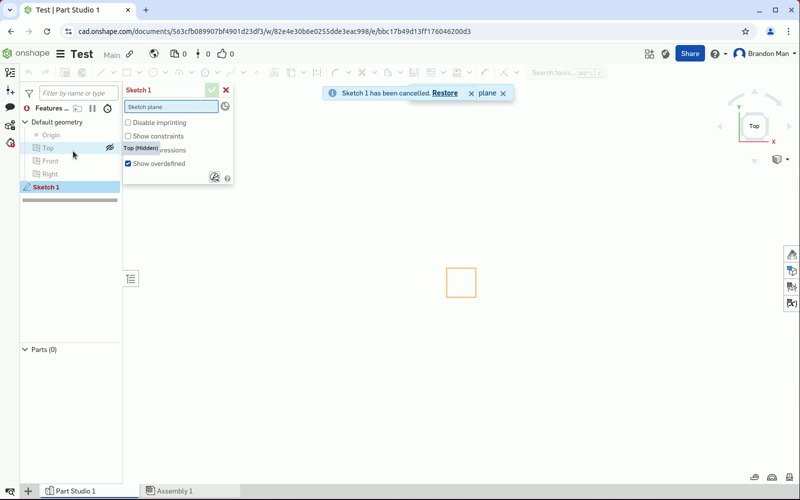
click(73, 150)
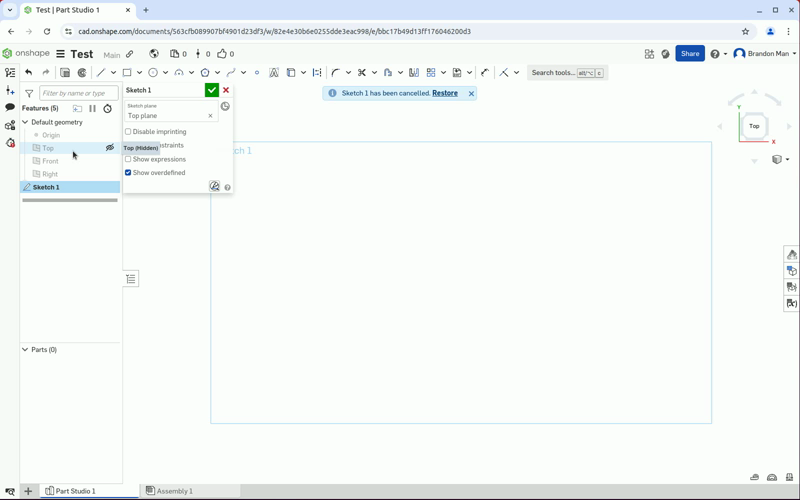
mouse_move(73, 352)
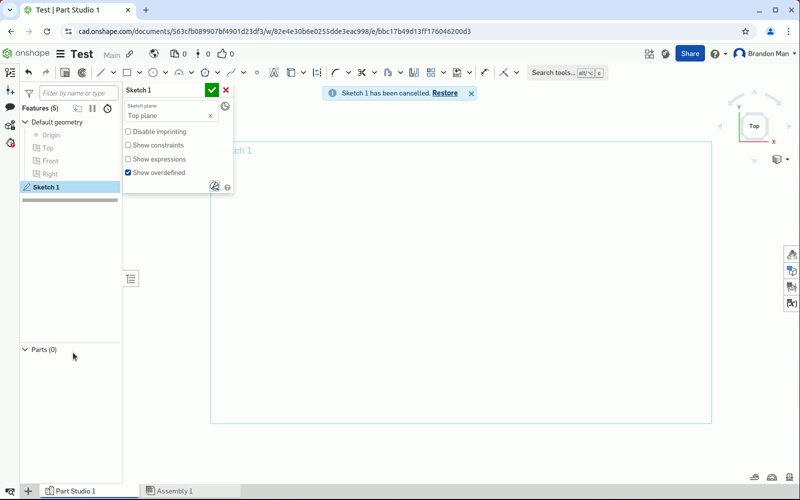
key(y)
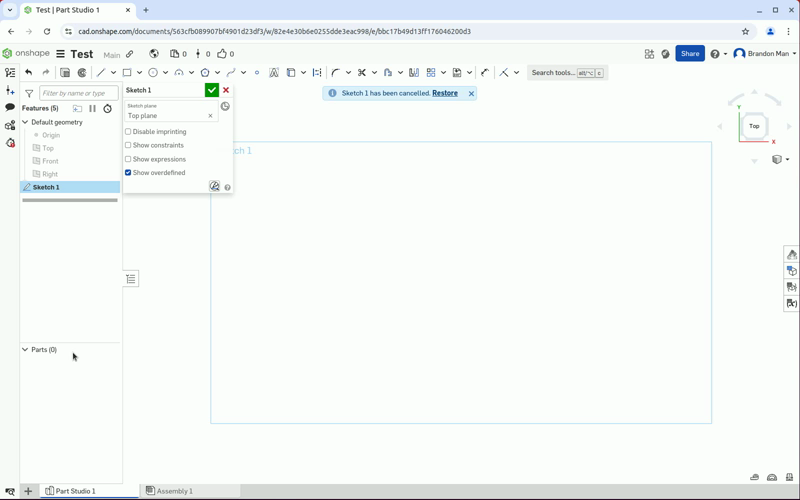
key(c)
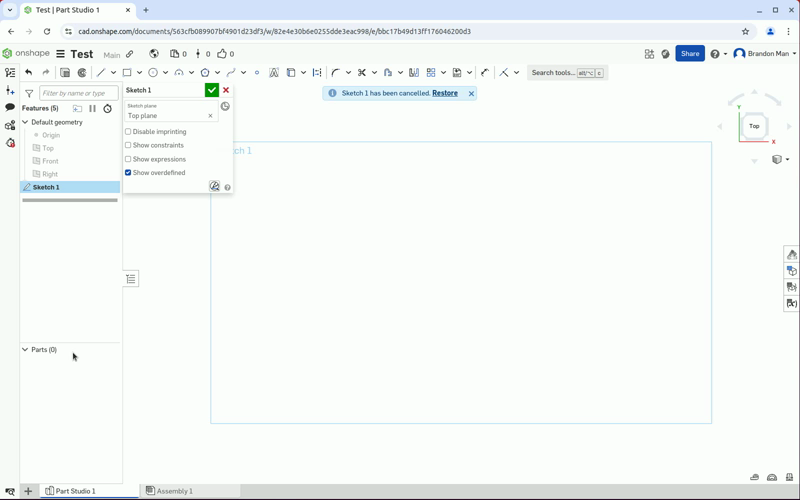
key_down(shift)
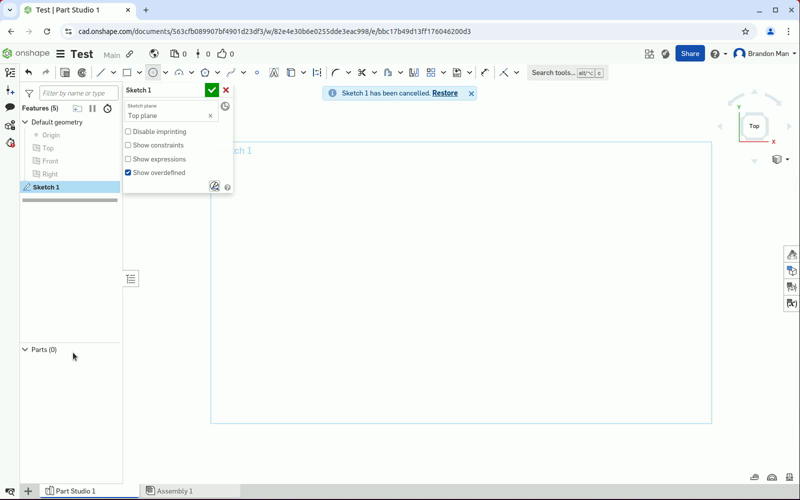
mouse_move(461, 282)
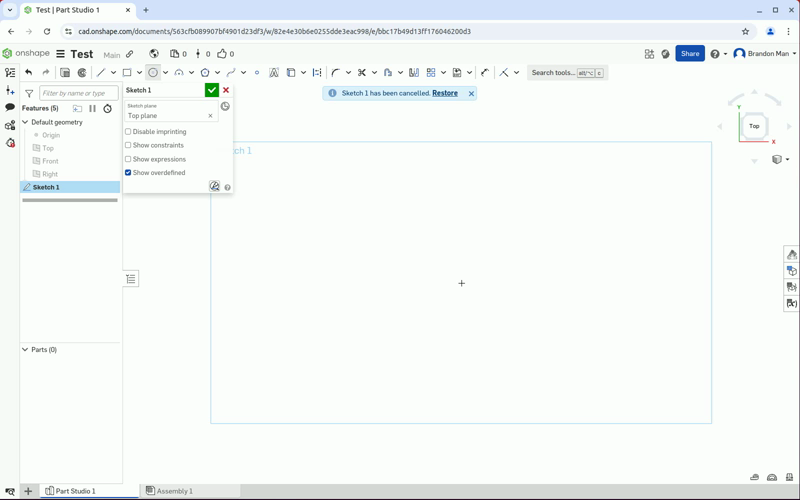
click(461, 282)
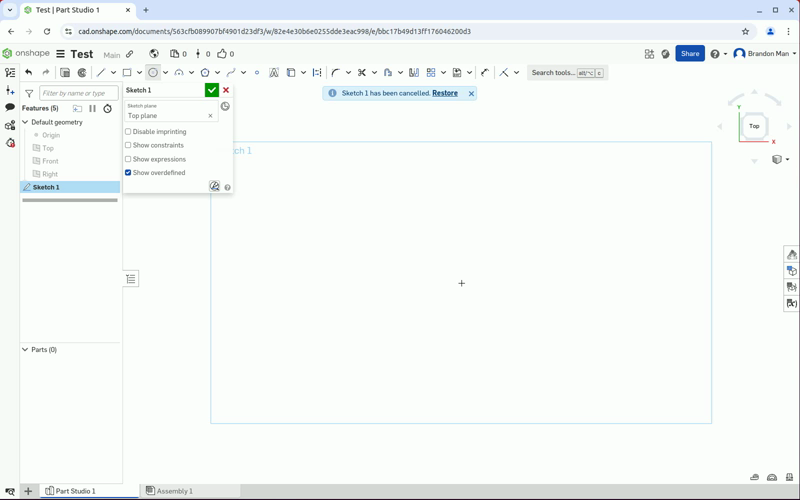
key_up(shift)
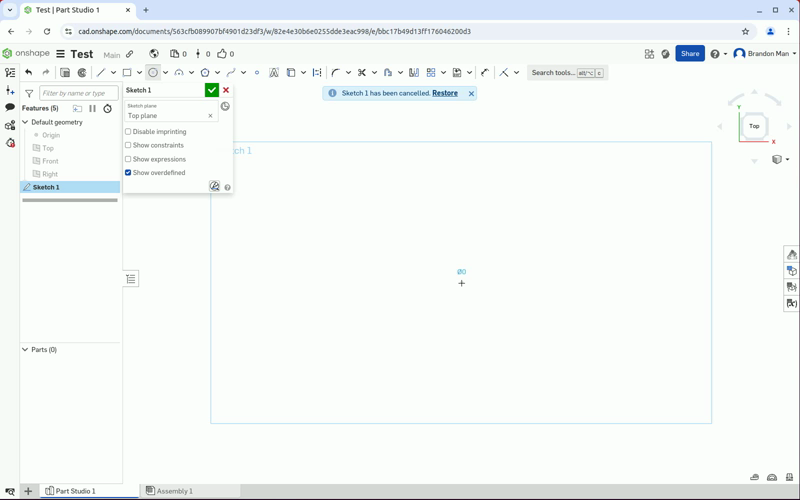
mouse_move(494, 282)
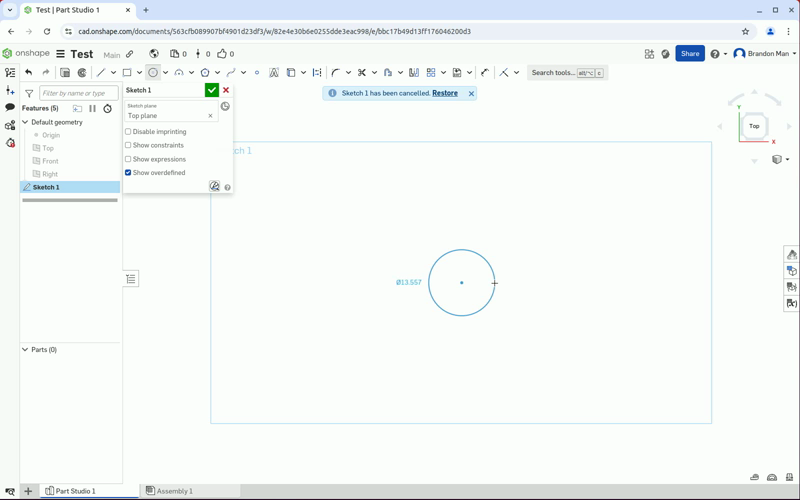
click(494, 282)
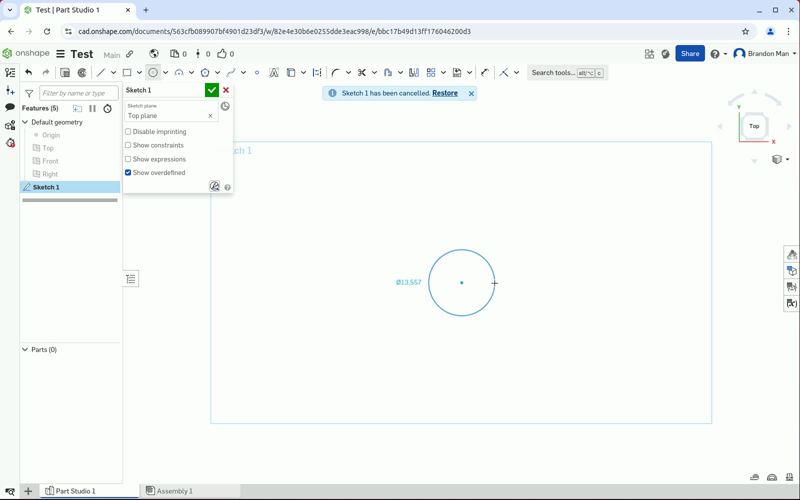
key(esc)
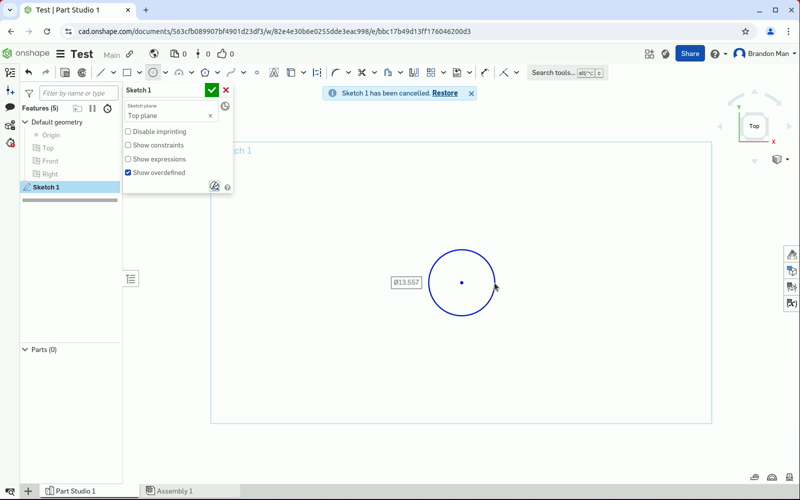
key(c)
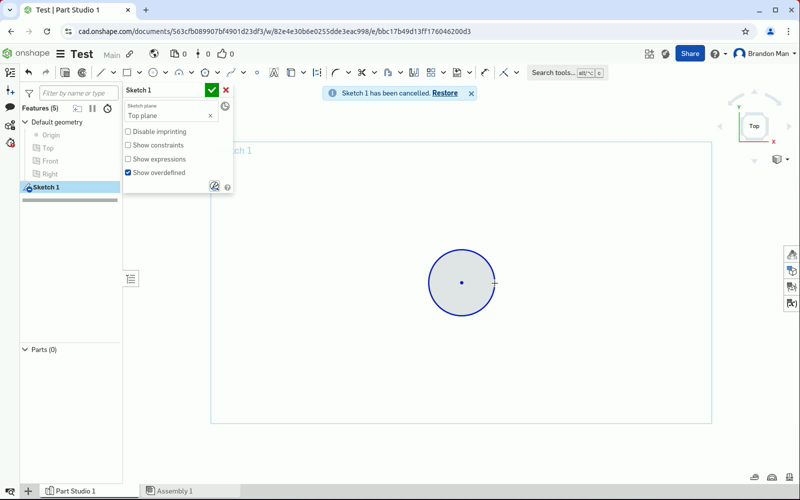
key_down(shift)
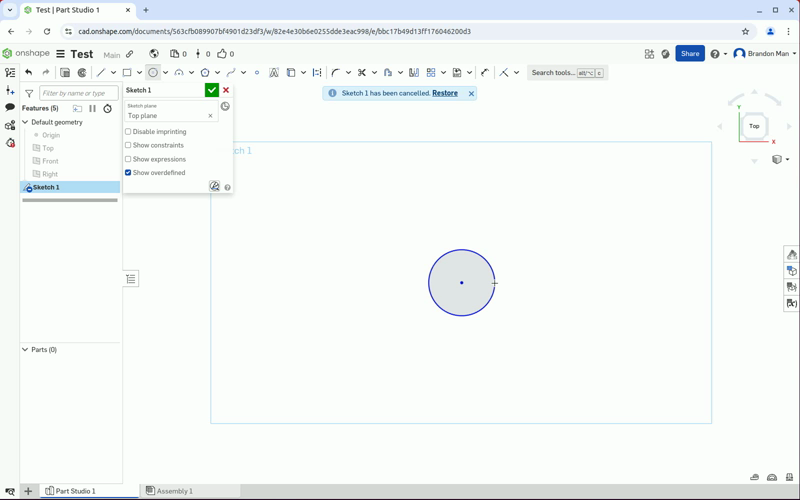
mouse_move(461, 282)
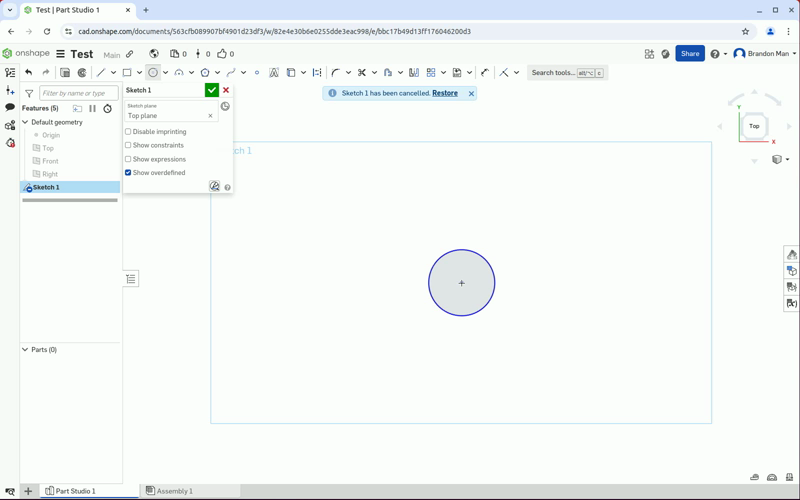
click(461, 282)
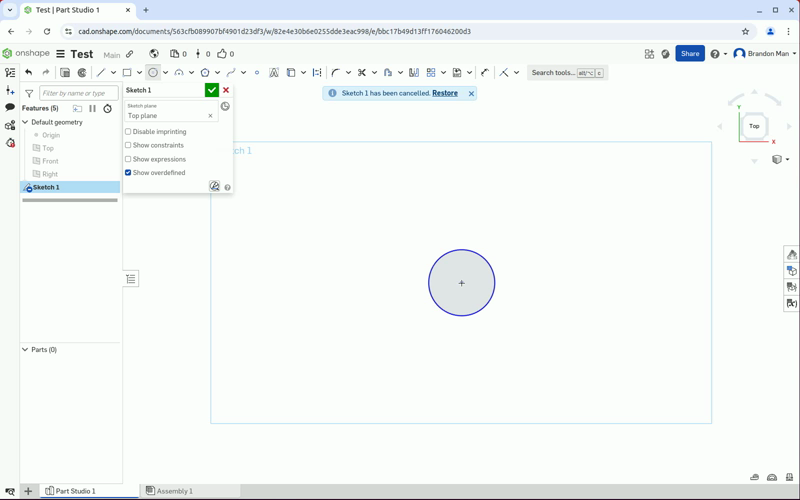
key_up(shift)
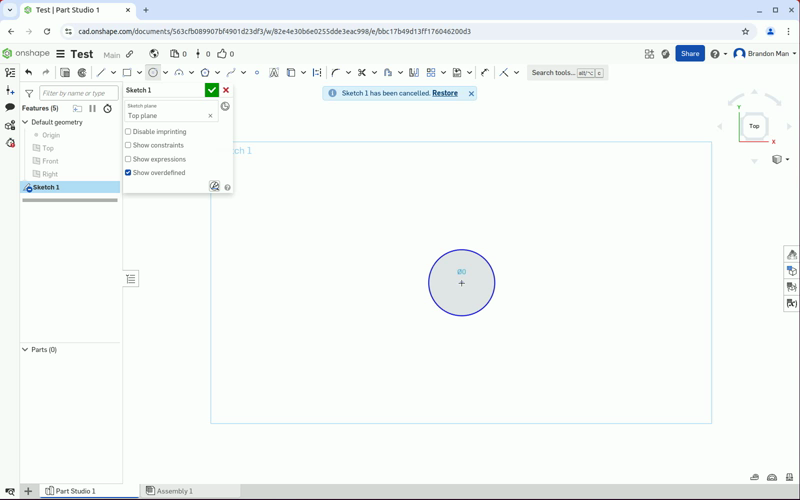
mouse_move(470, 282)
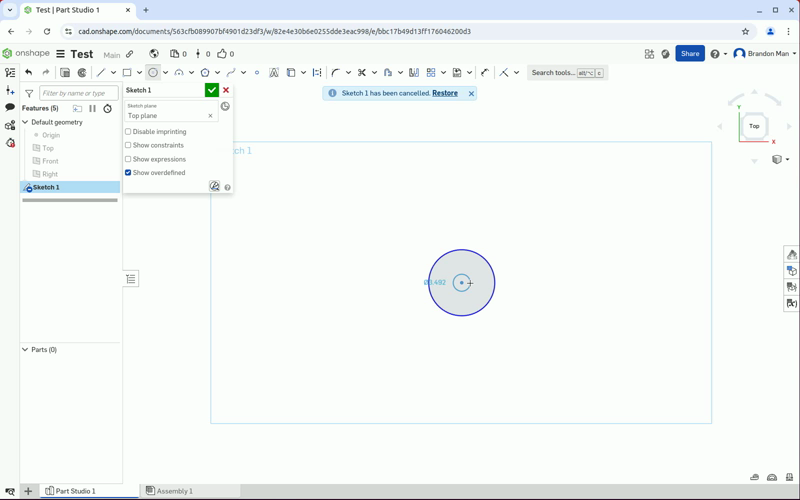
click(470, 282)
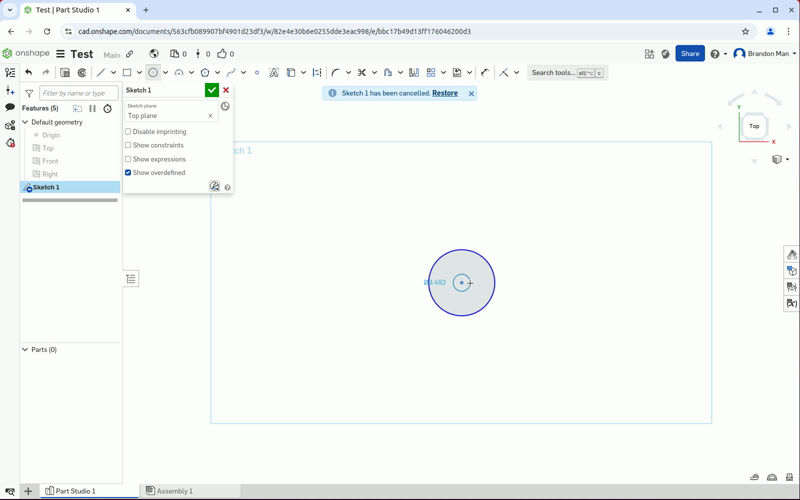
key(esc)
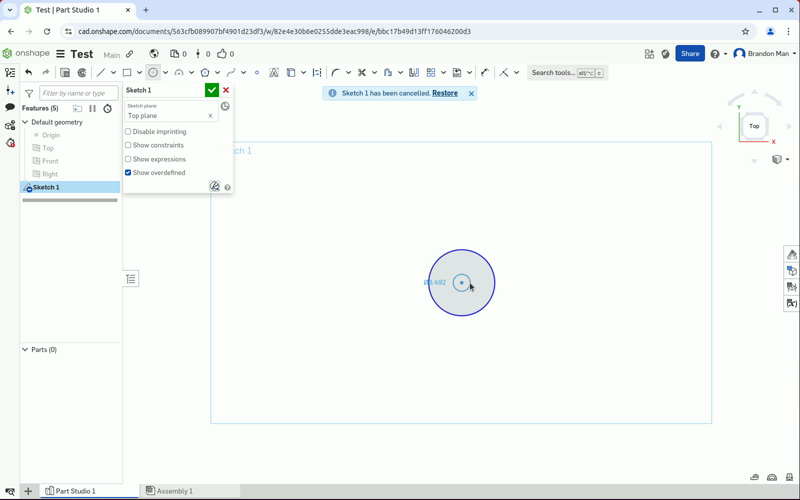
mouse_move(473, 256)
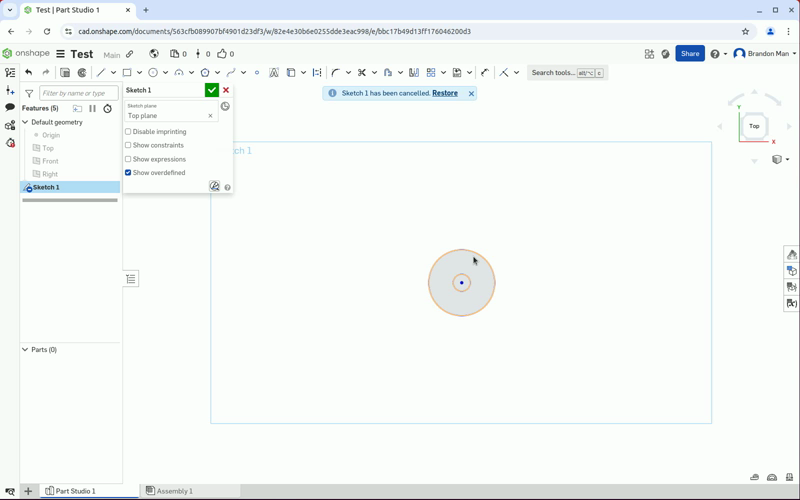
click(473, 256)
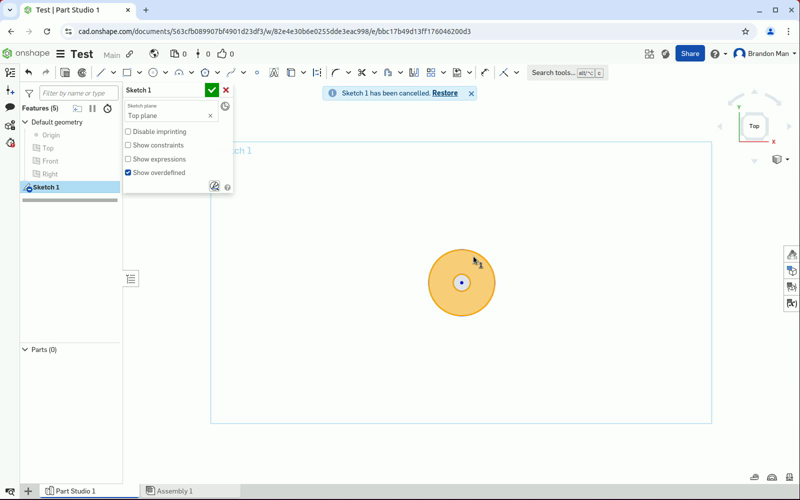
mouse_move(73, 352)
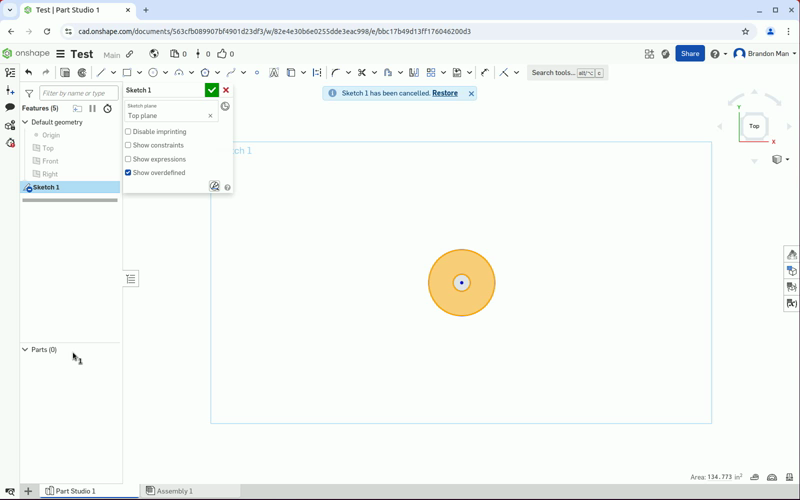
key(shift+y)
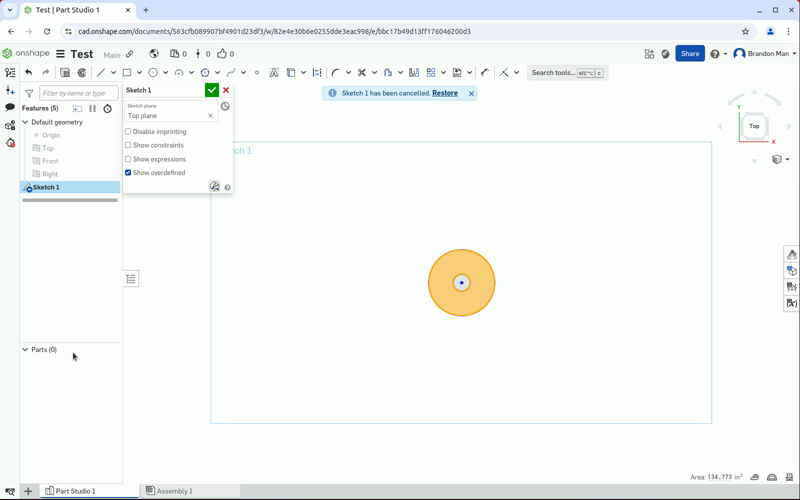
key(shift+e)
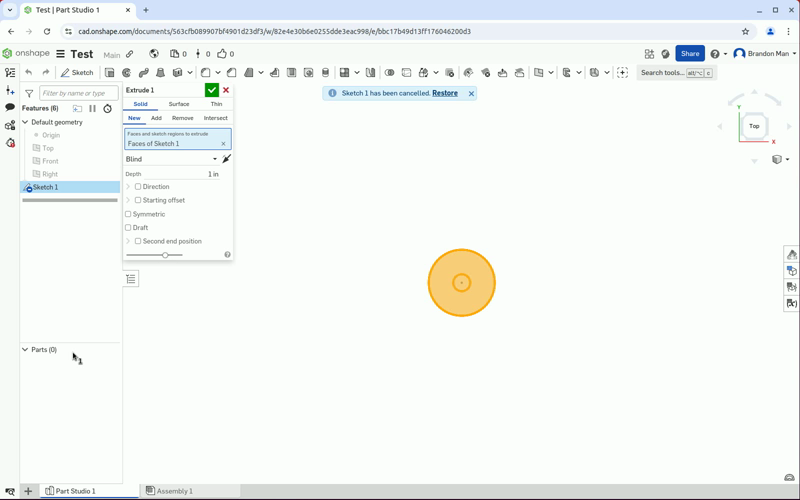
mouse_move(143, 106)
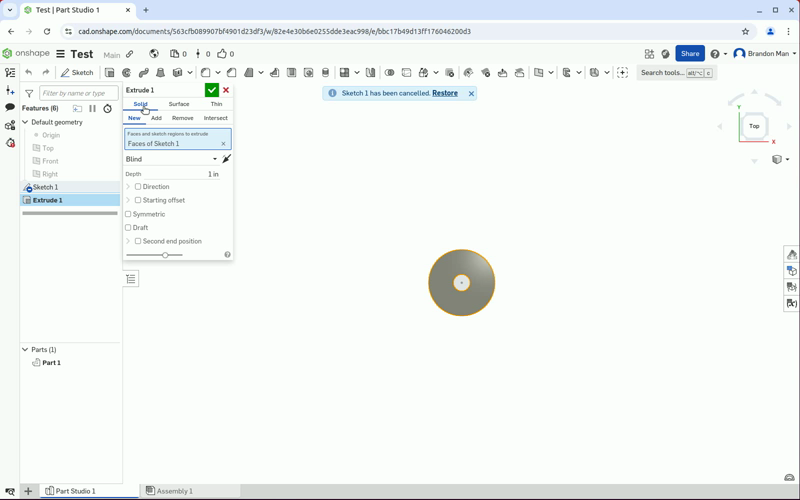
click(143, 106)
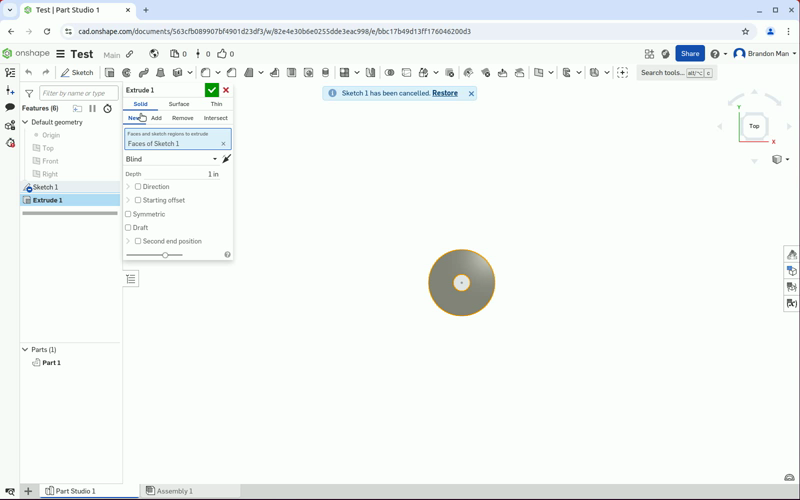
mouse_move(137, 120)
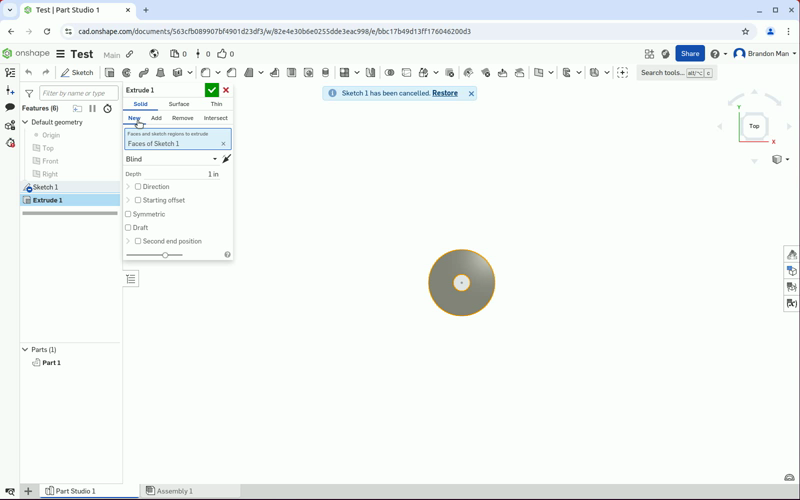
click(137, 120)
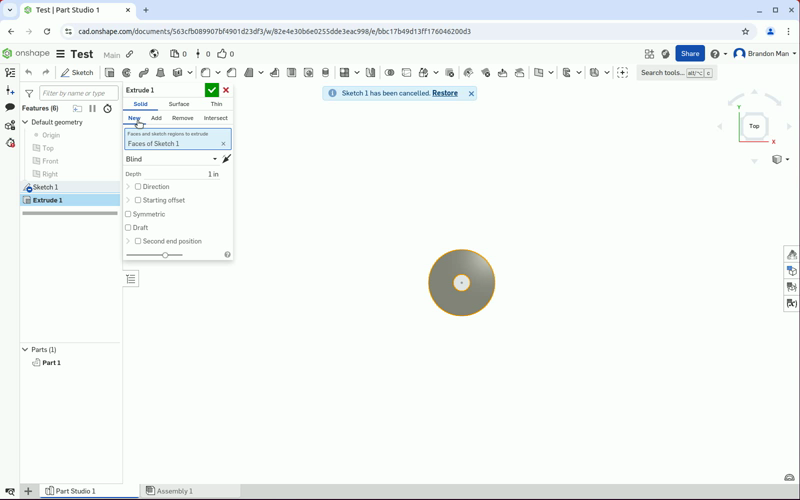
key(tab, 4)
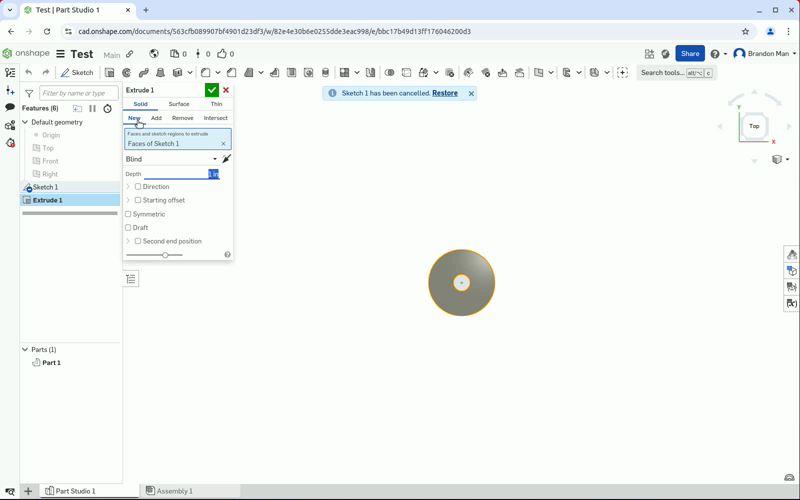
text(3.37)
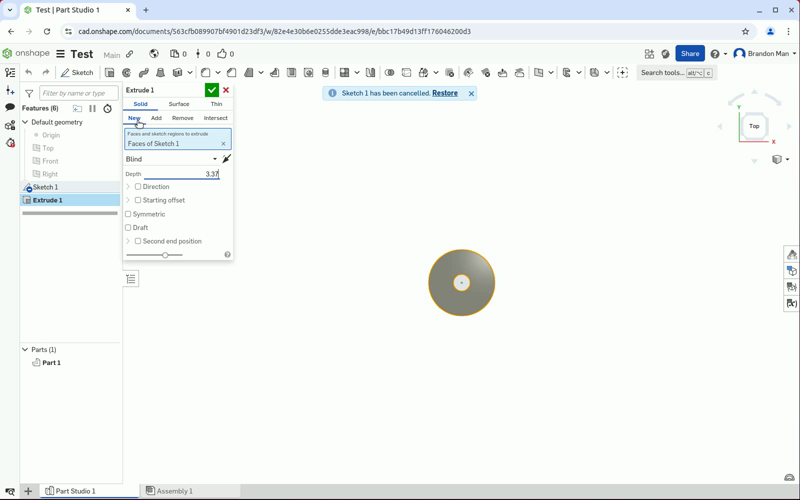
key(enter)
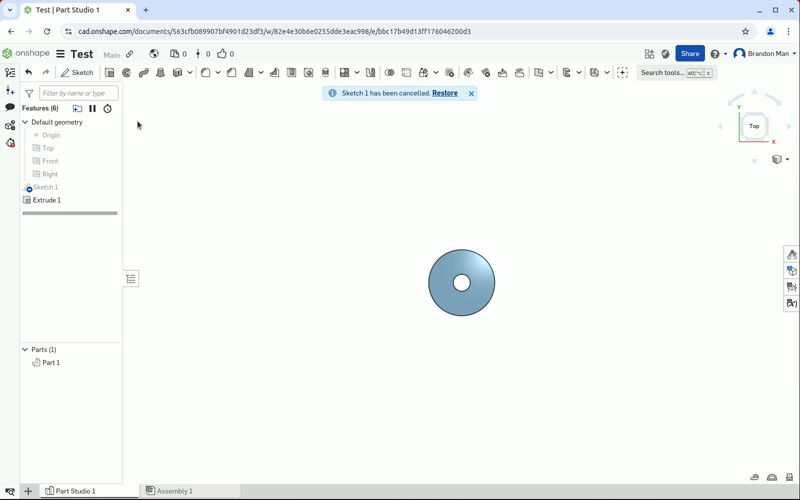
key(shift+h)
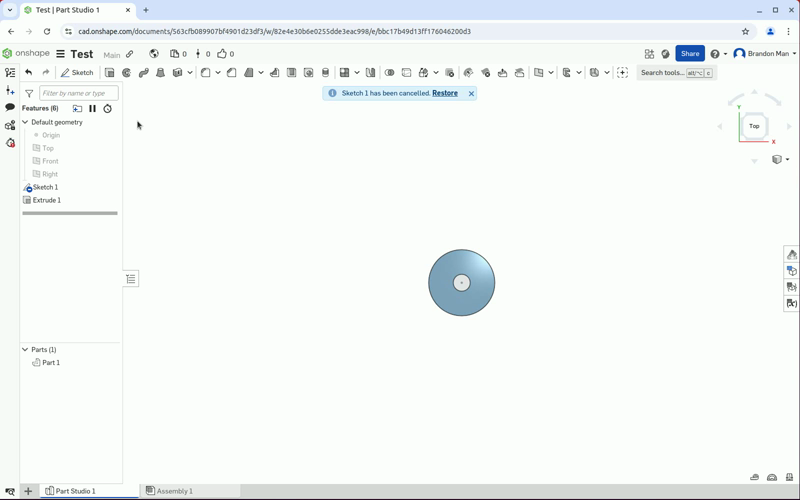
key(shift+h)
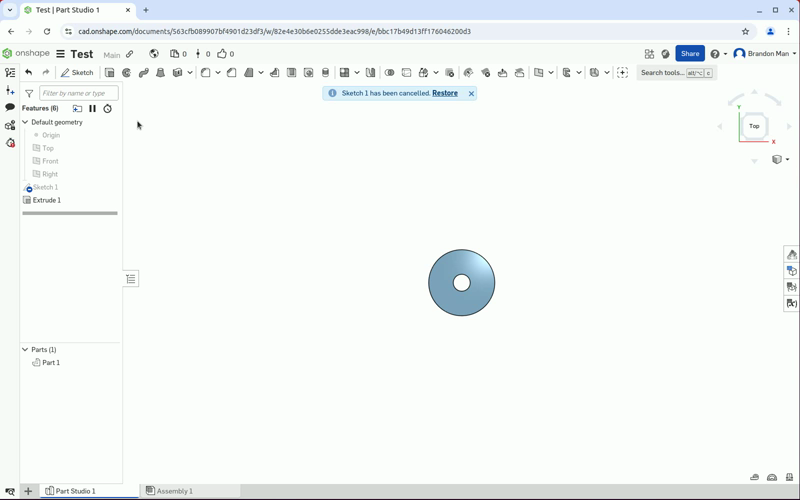
mouse_move(73, 189)
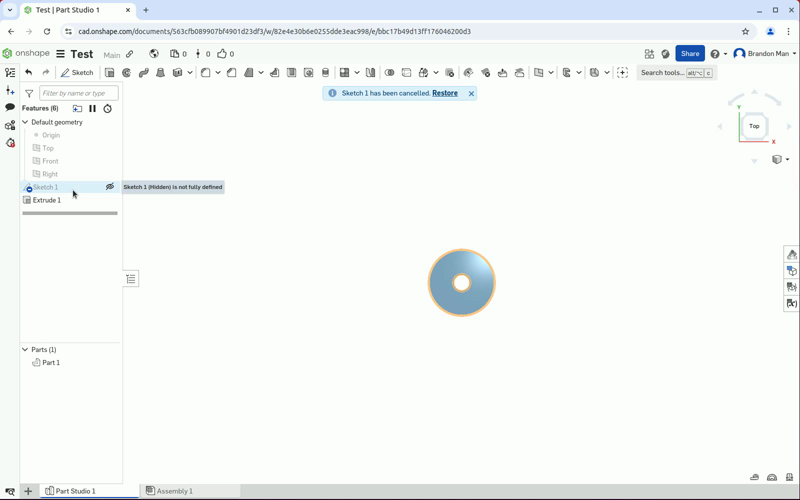
click(73, 189)
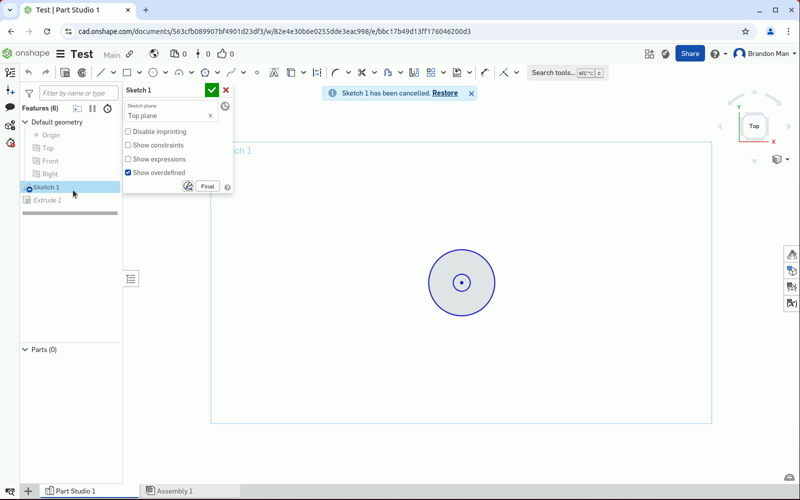
mouse_move(229, 92)
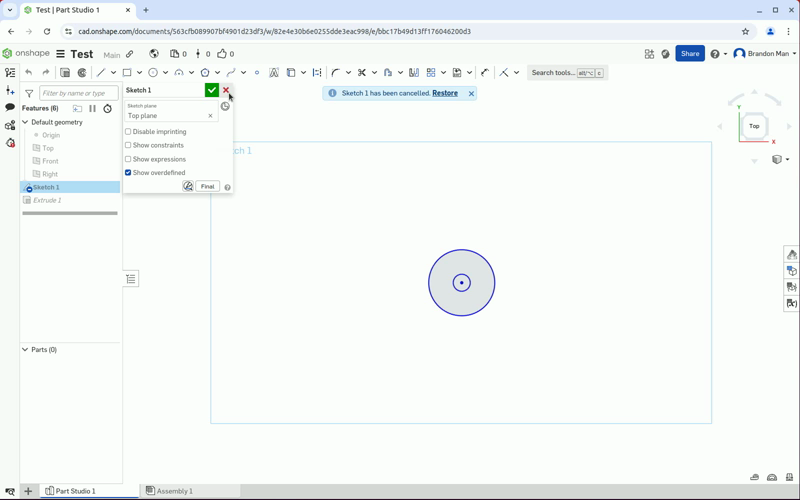
click(229, 92)
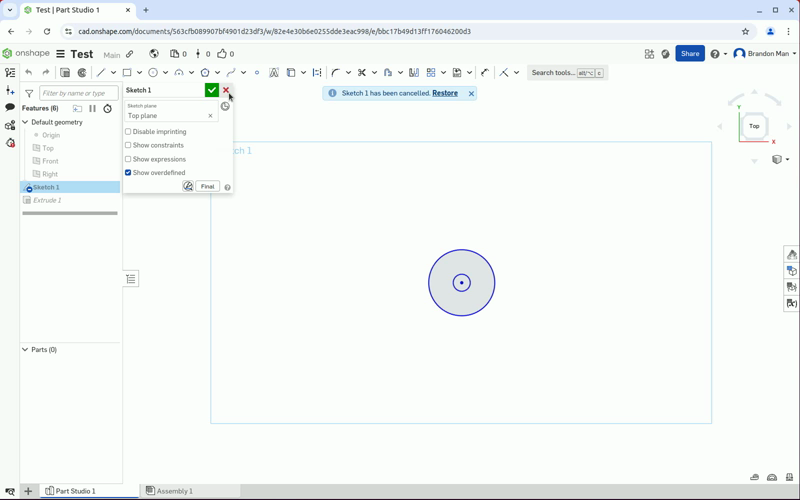
key(shift+s)
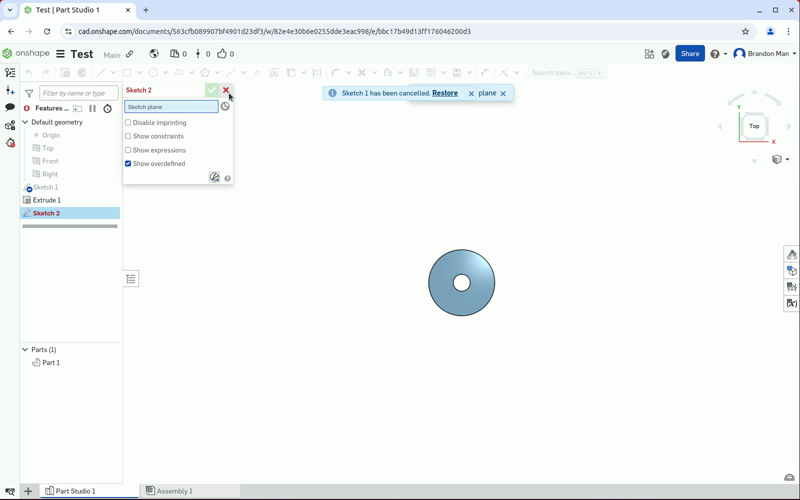
mouse_move(73, 150)
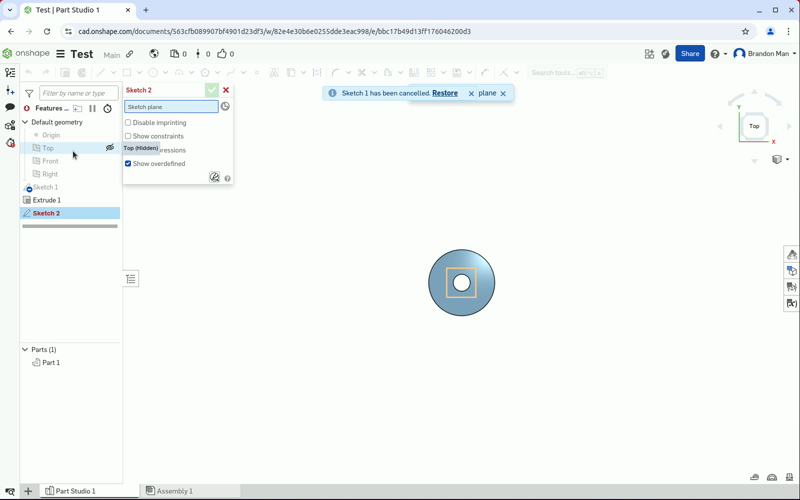
click(73, 150)
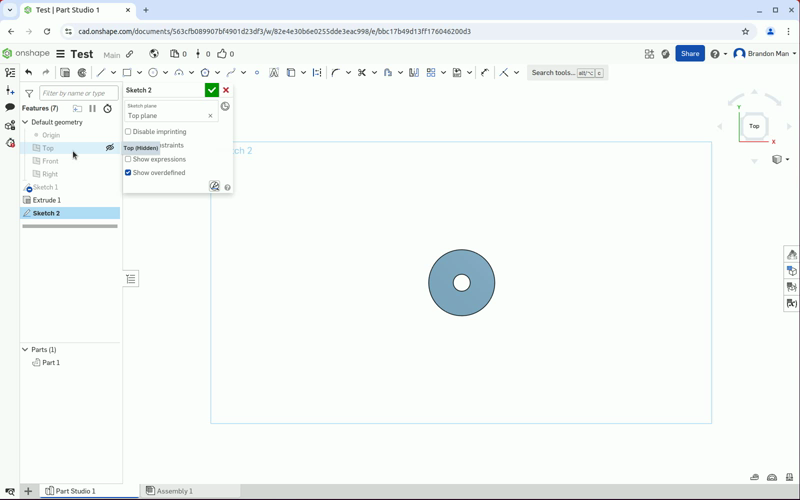
mouse_move(73, 352)
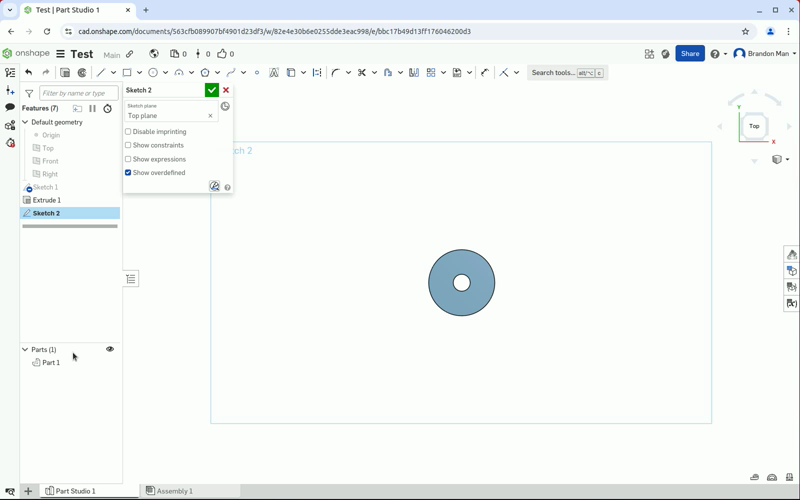
key(y)
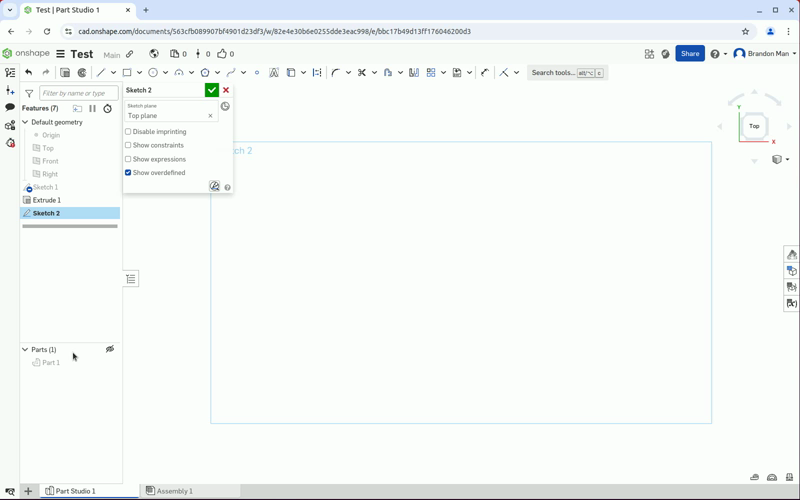
key(c)
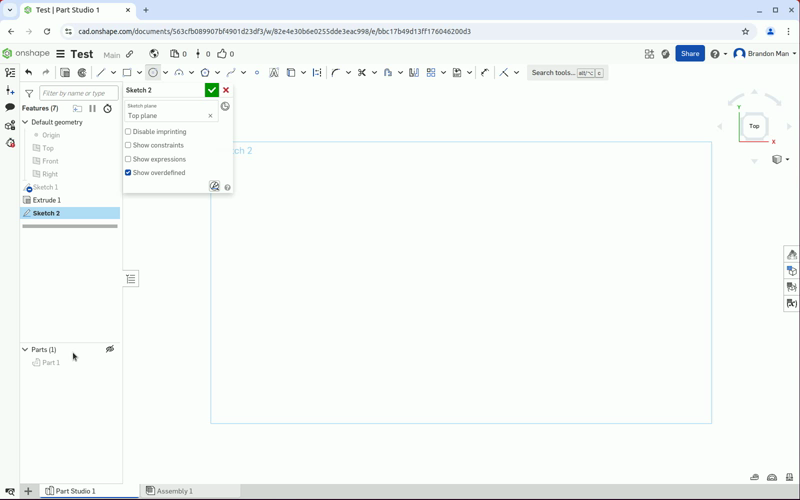
key_down(shift)
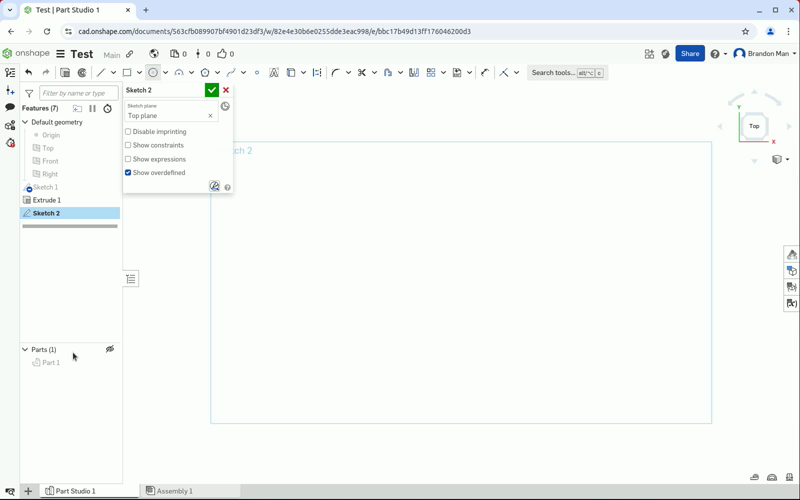
mouse_move(372, 345)
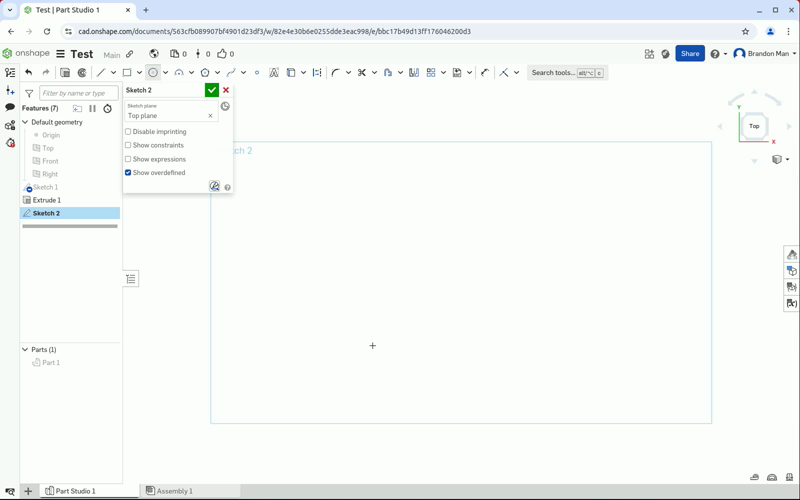
click(372, 345)
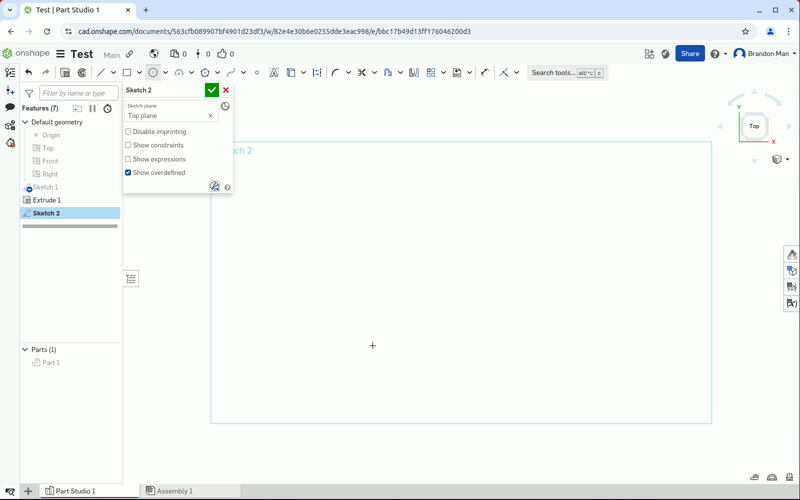
key_up(shift)
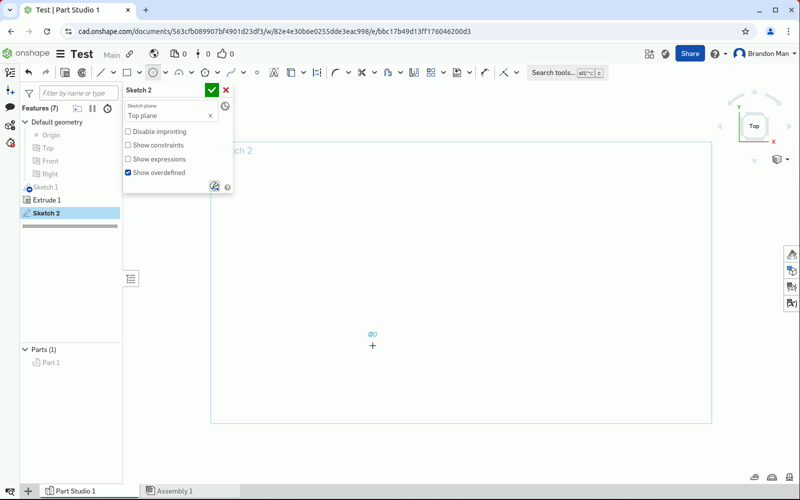
mouse_move(397, 345)
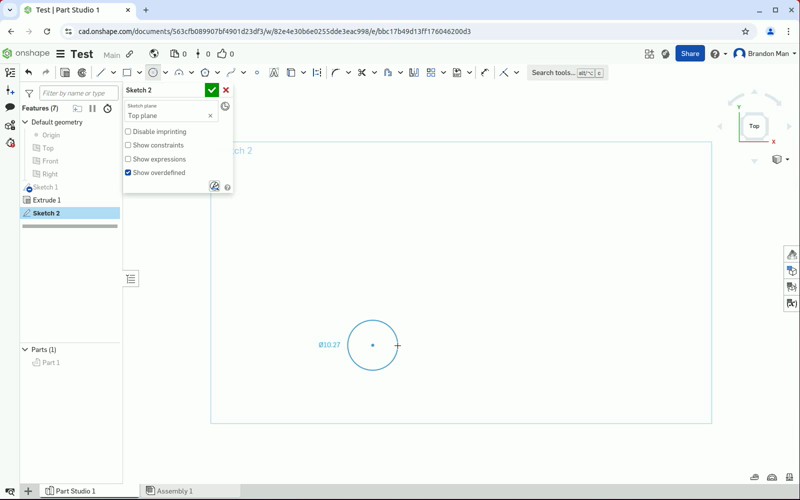
click(397, 345)
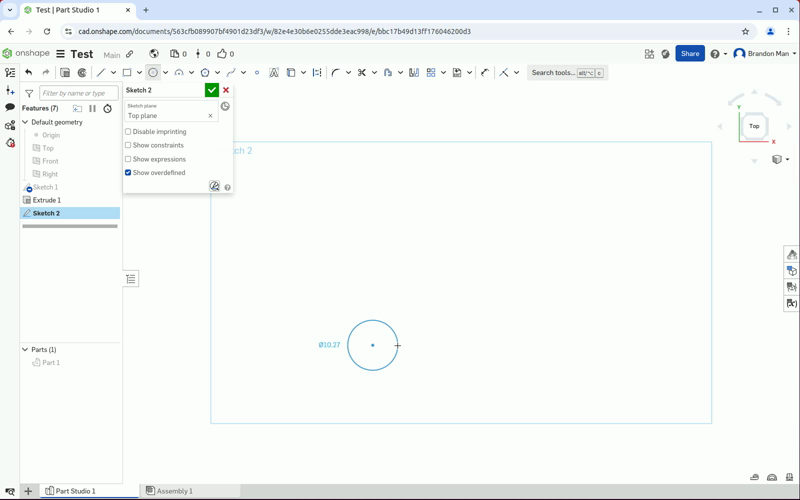
key(esc)
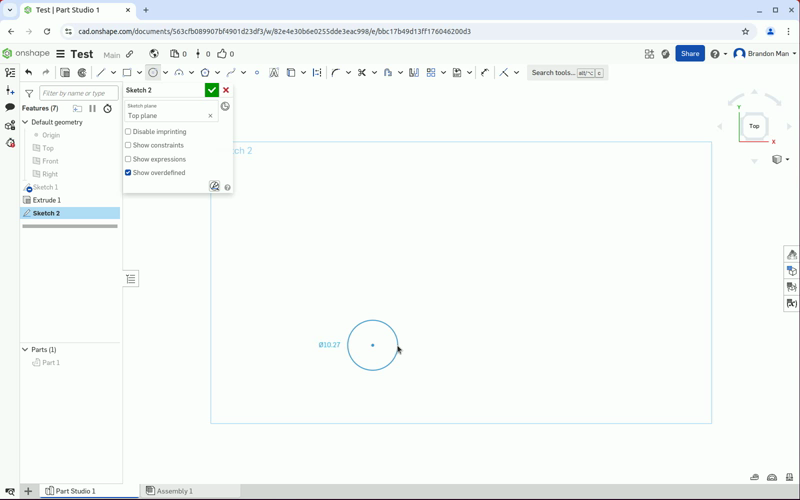
key(c)
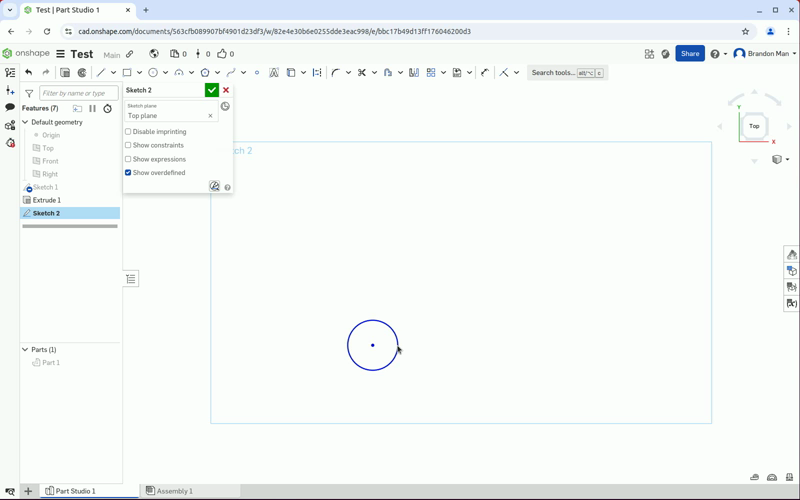
key_down(shift)
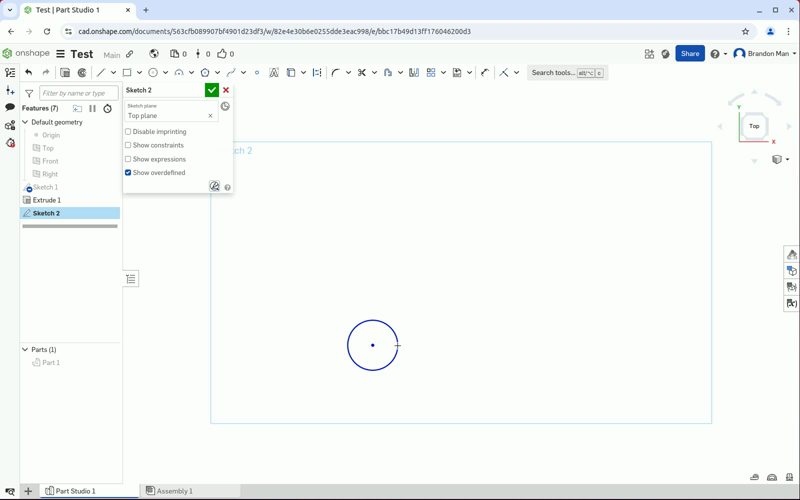
mouse_move(372, 345)
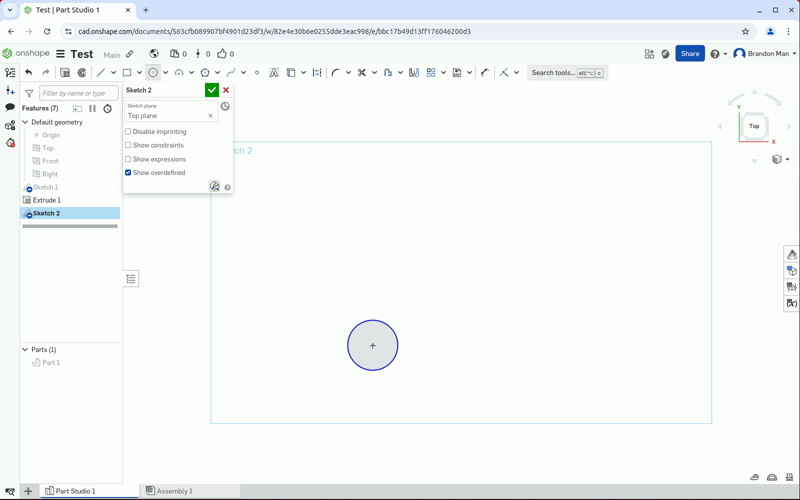
click(372, 345)
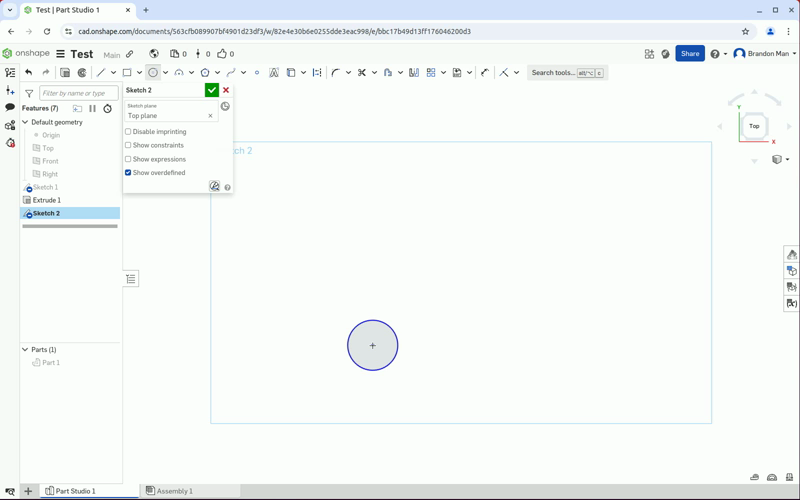
key_up(shift)
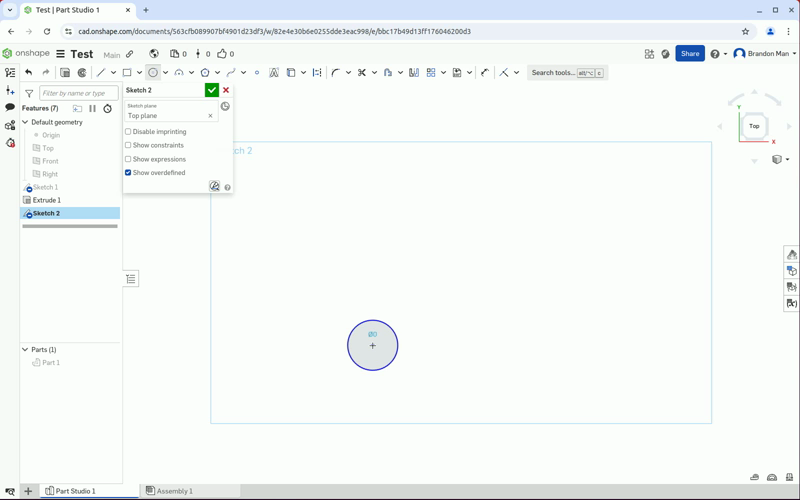
mouse_move(381, 345)
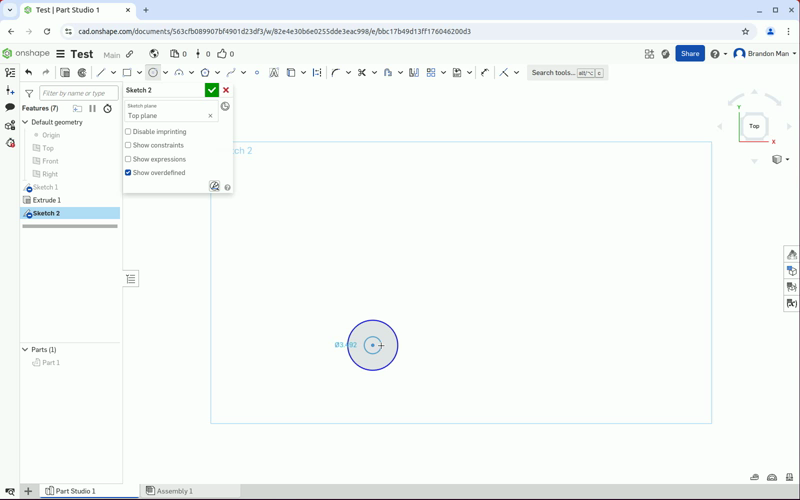
click(381, 345)
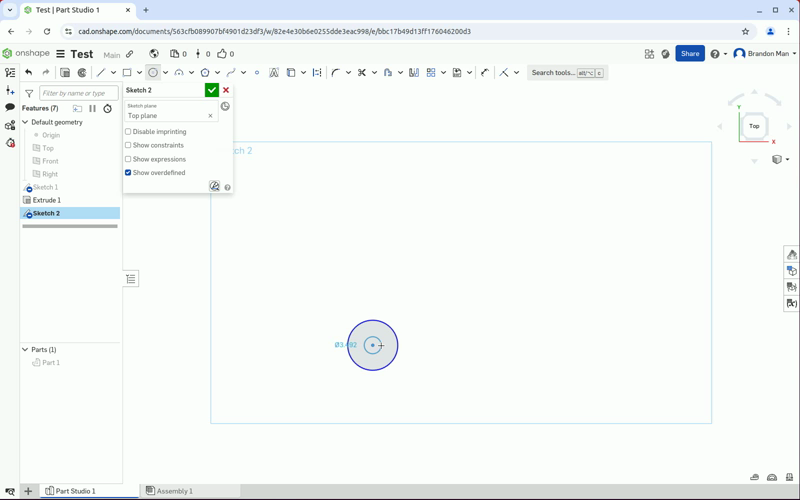
key(esc)
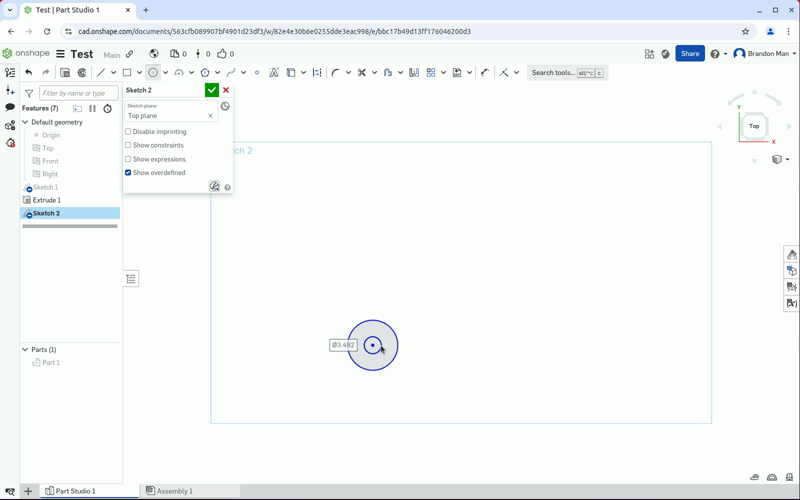
mouse_move(359, 340)
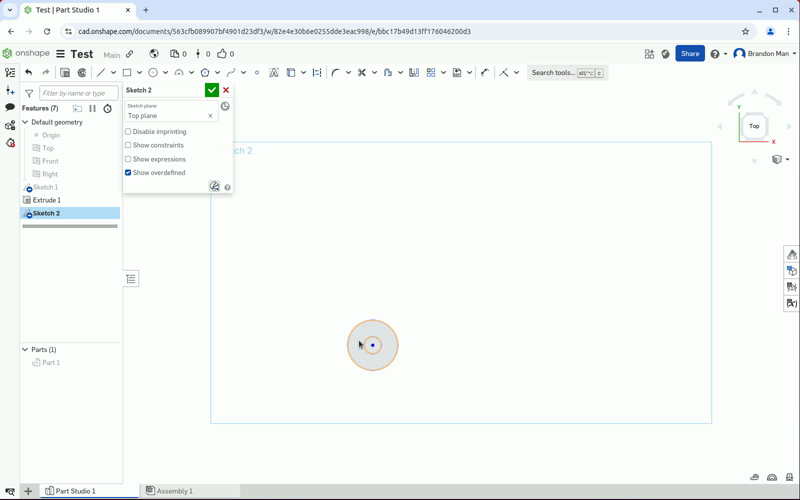
scroll(6)
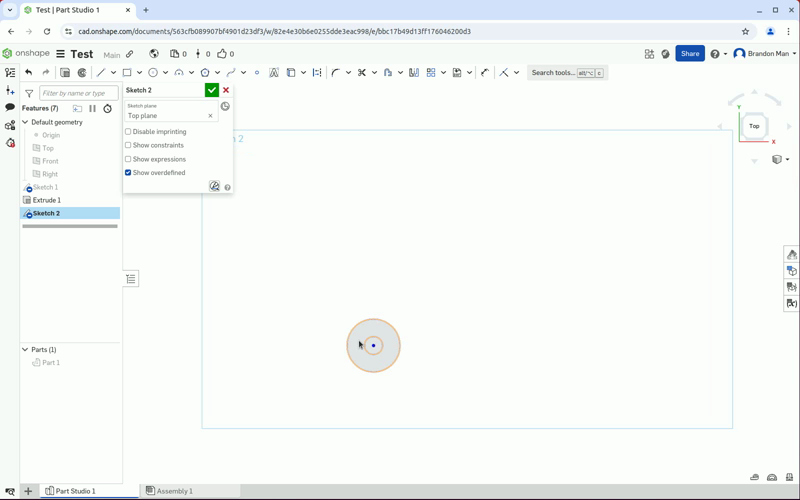
scroll(6)
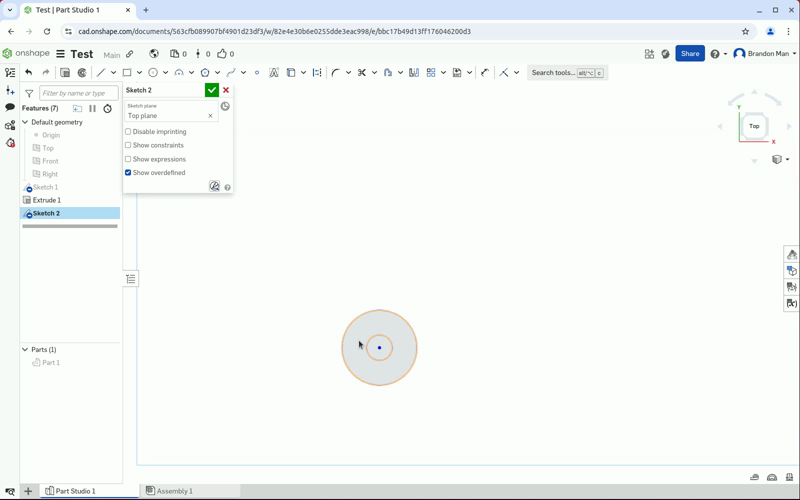
scroll(6)
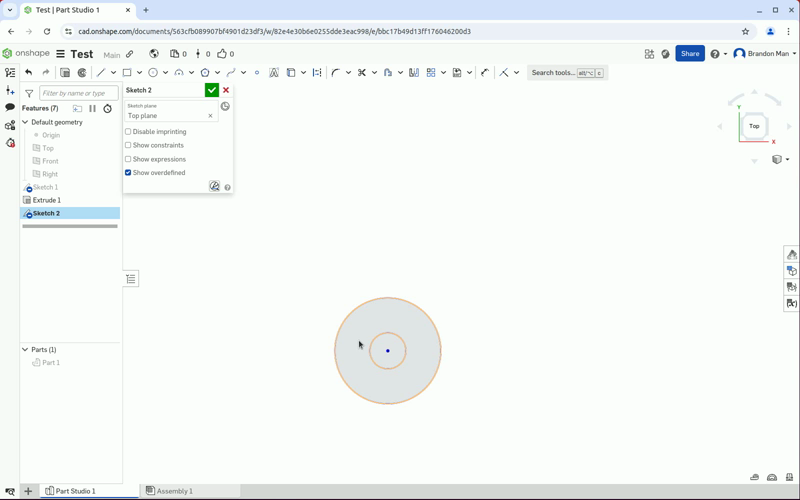
scroll(6)
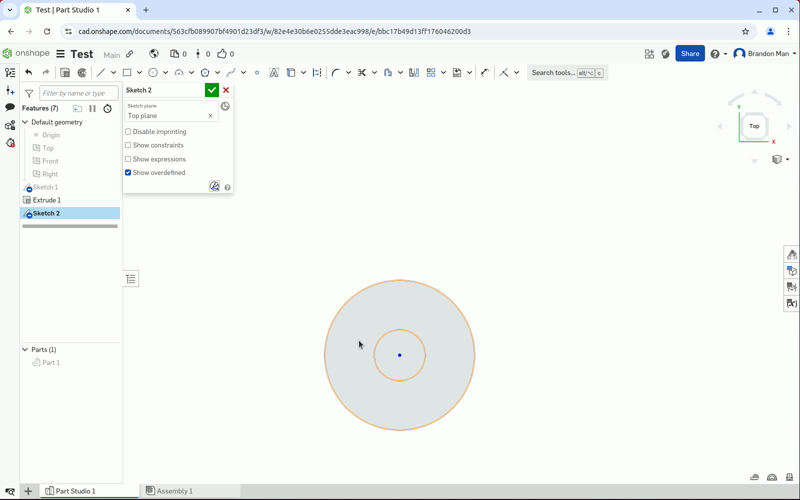
scroll(6)
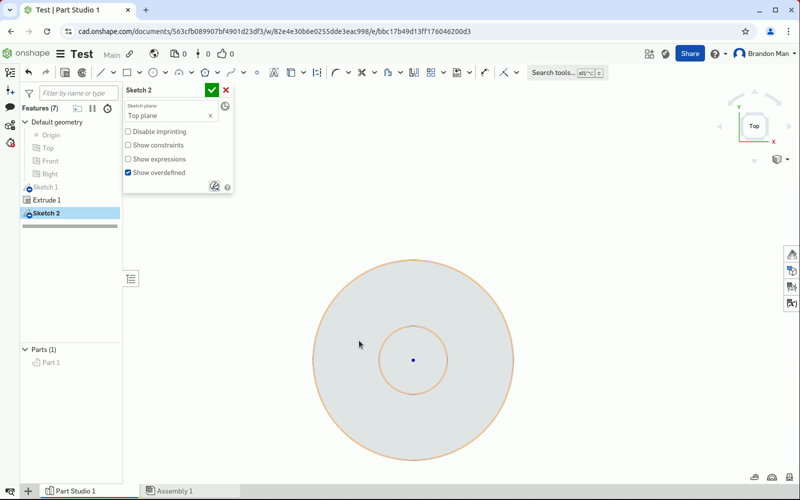
scroll(6)
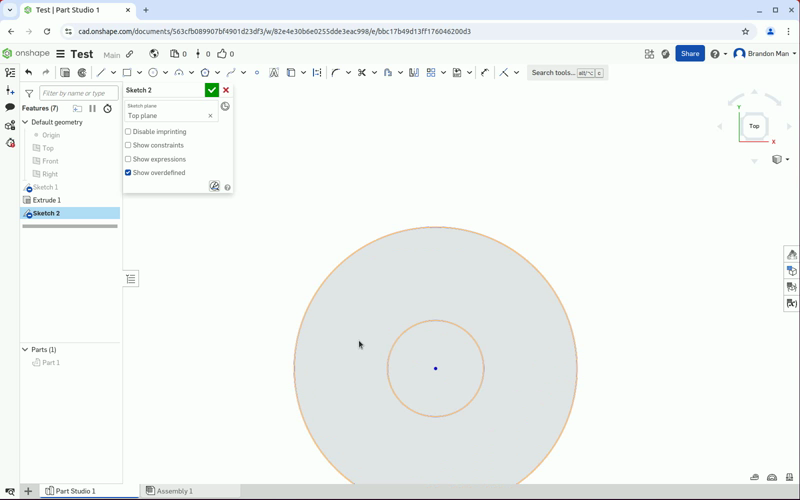
scroll(6)
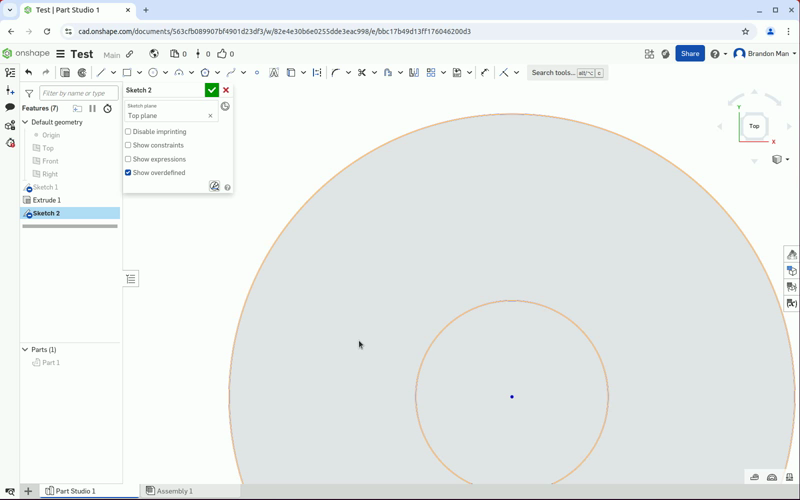
click(359, 340)
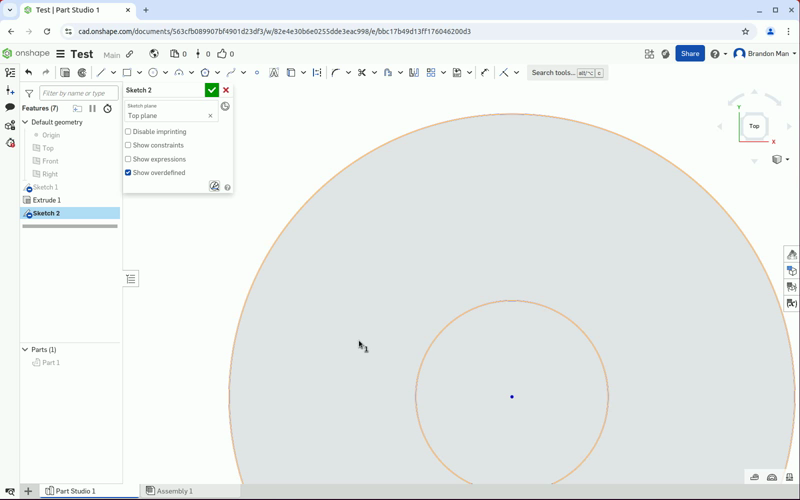
scroll(-6)
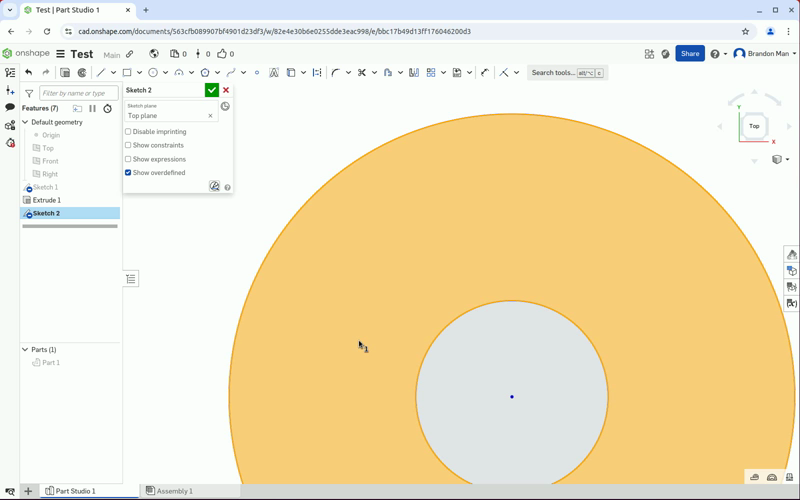
scroll(-6)
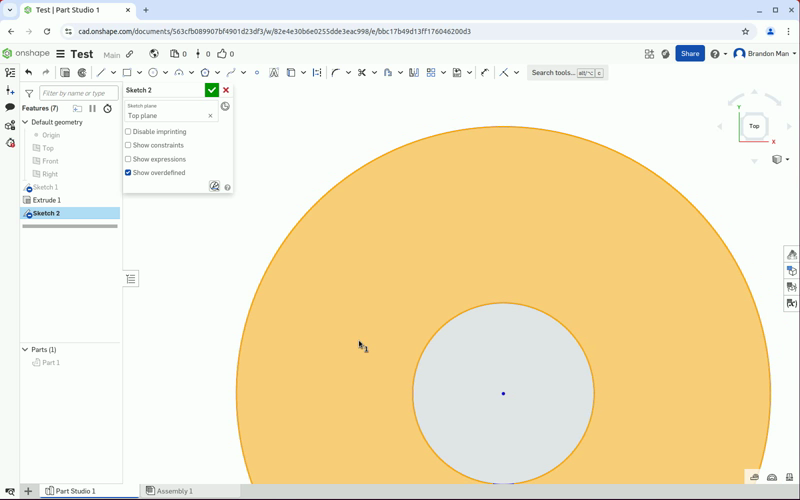
scroll(-6)
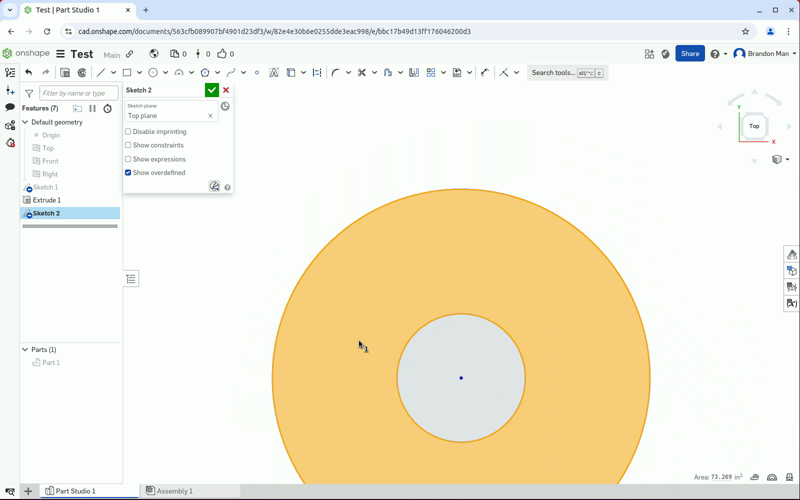
scroll(-6)
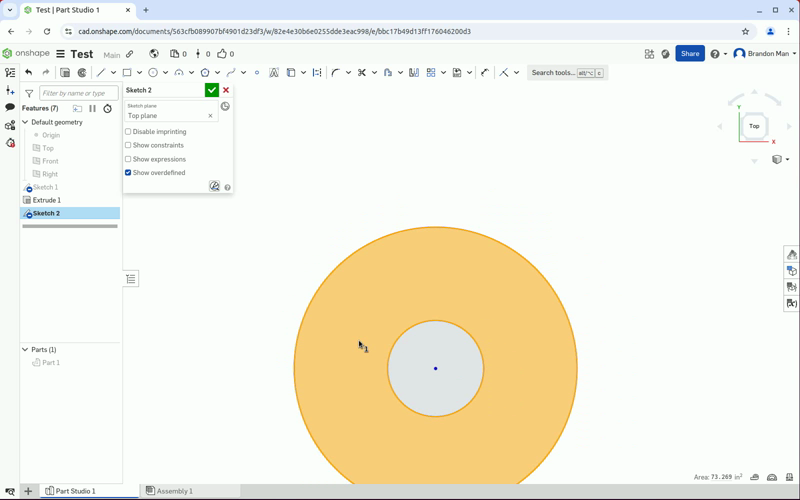
scroll(-6)
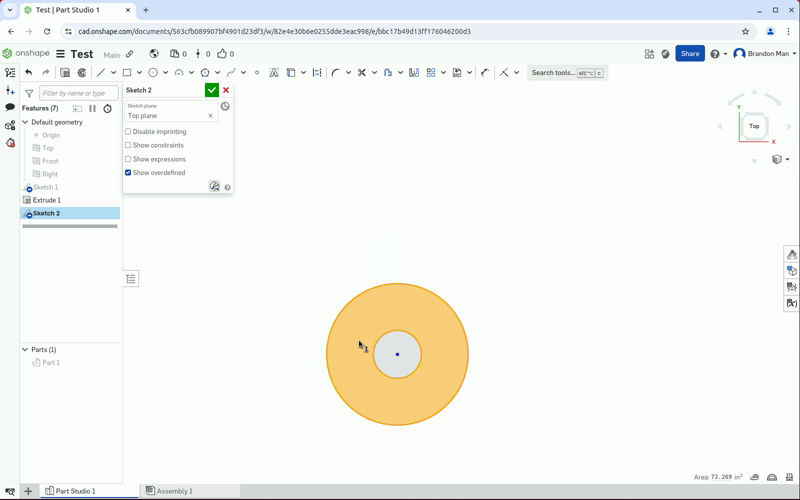
scroll(-6)
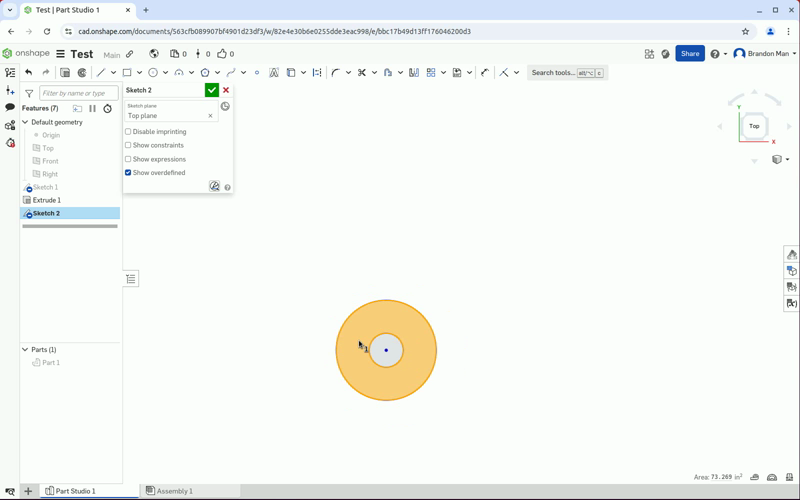
scroll(-6)
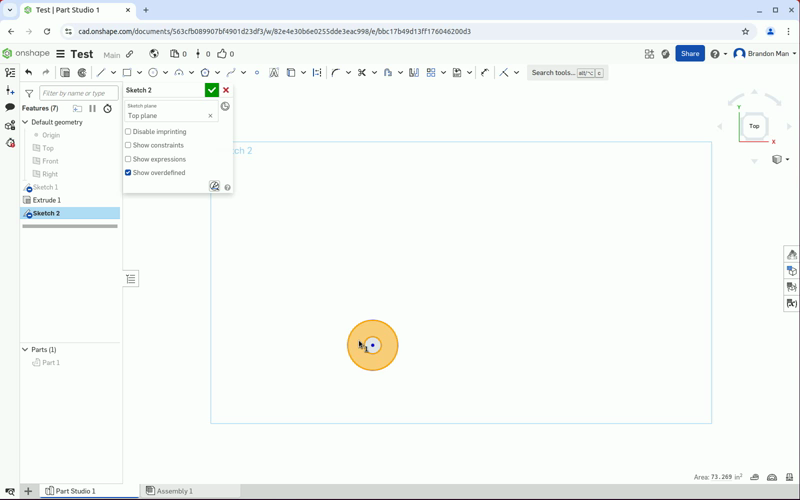
mouse_move(73, 352)
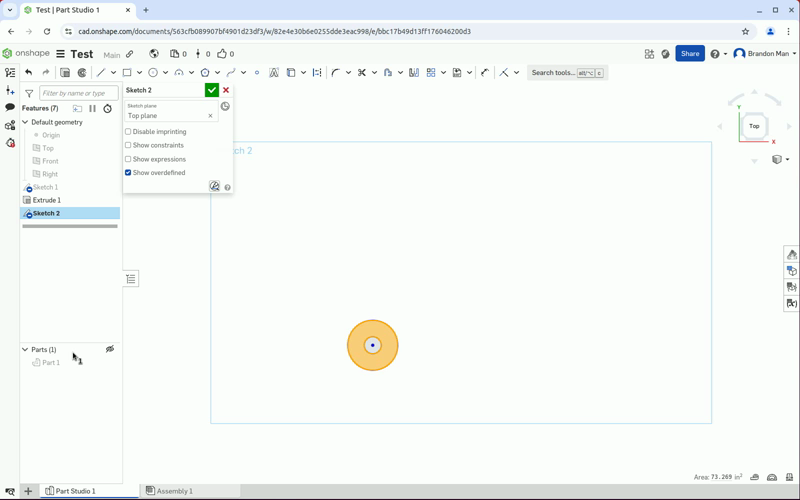
key(shift+y)
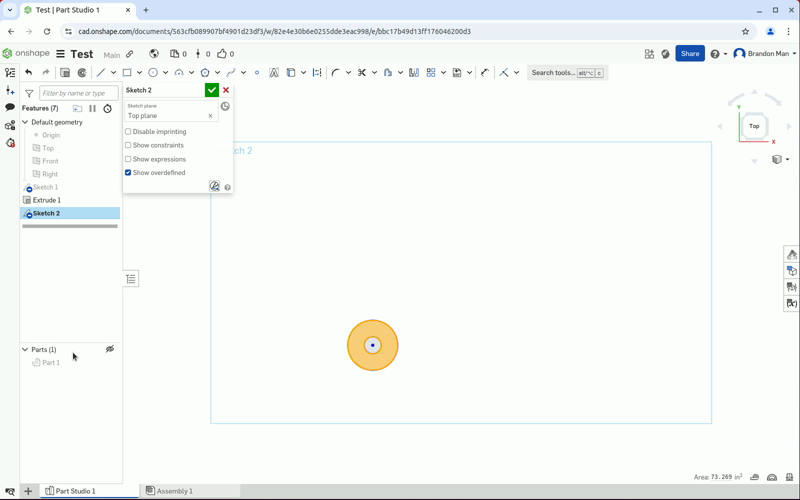
key(shift+e)
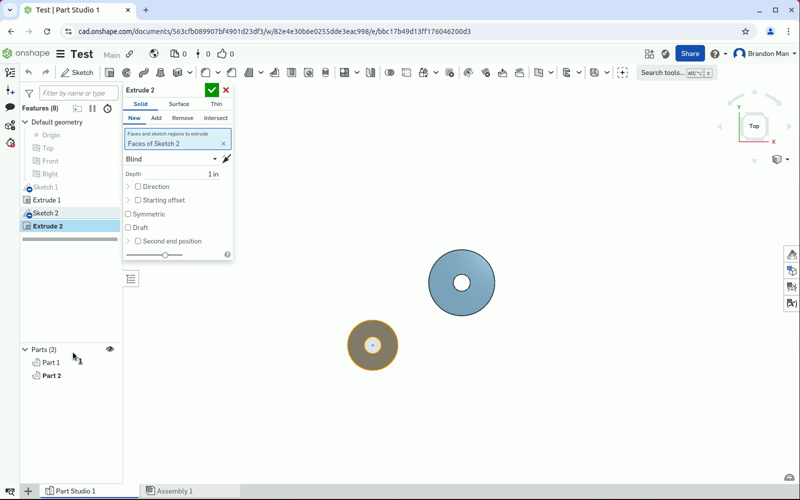
mouse_move(143, 106)
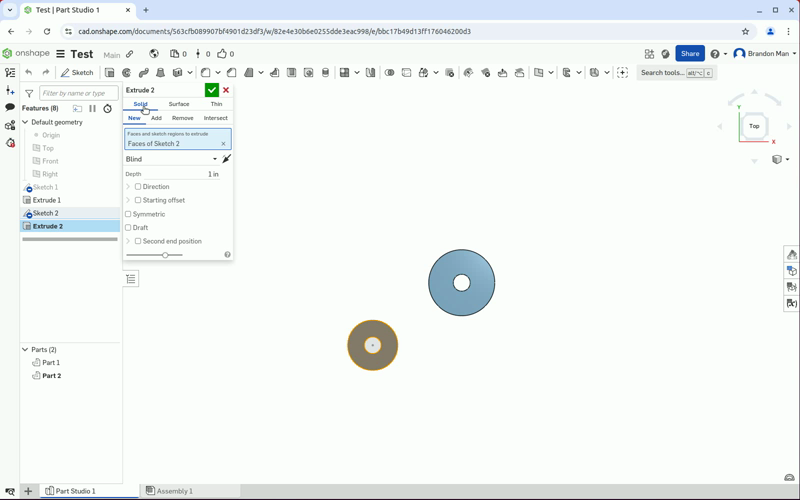
click(143, 106)
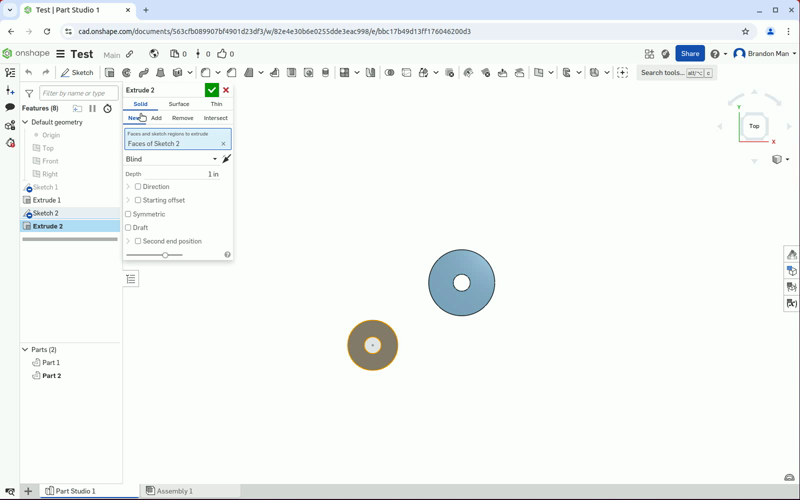
mouse_move(137, 120)
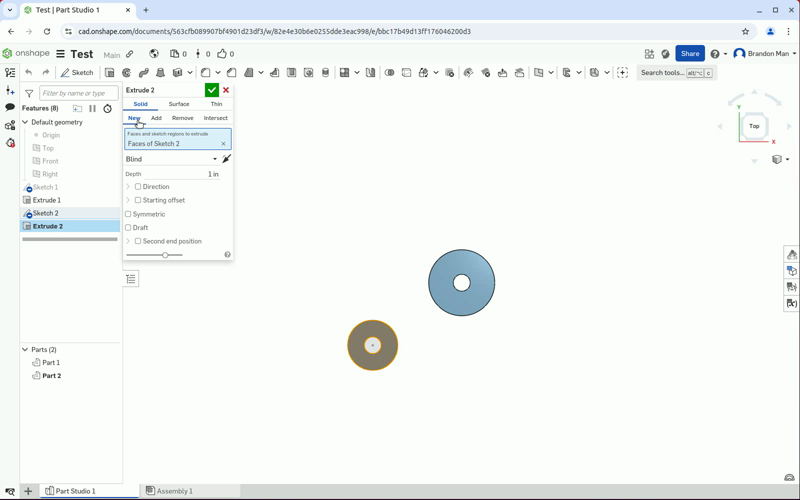
click(137, 120)
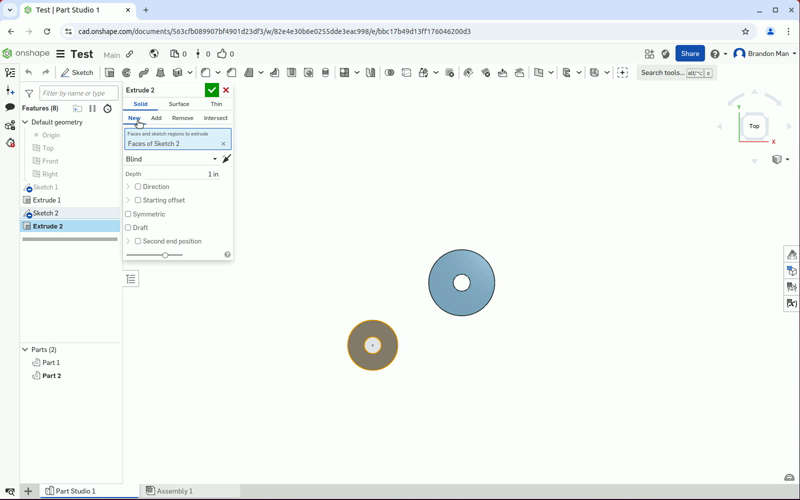
key(tab, 4)
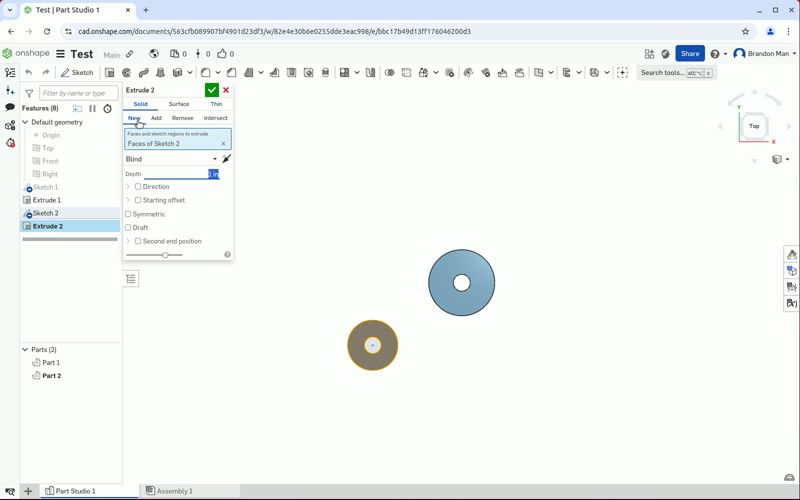
text(3.37)
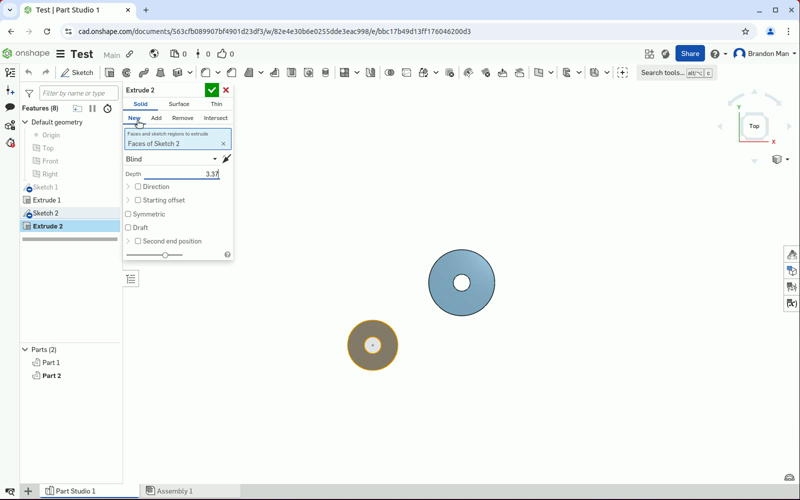
key(enter)
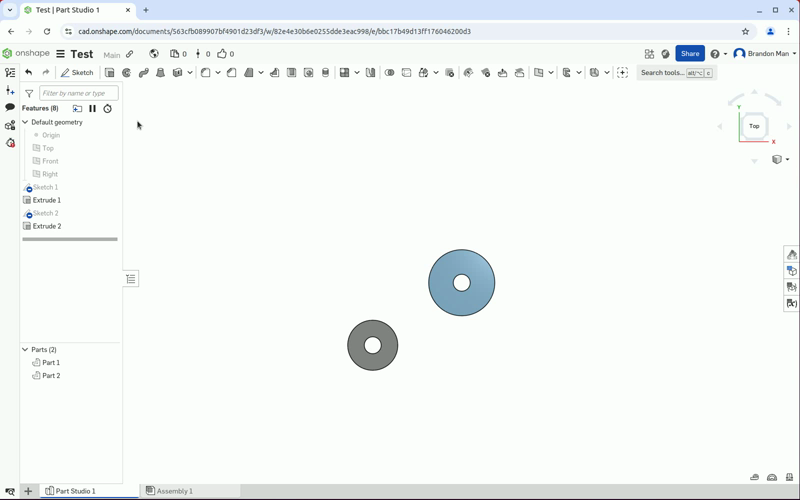
key(shift+h)
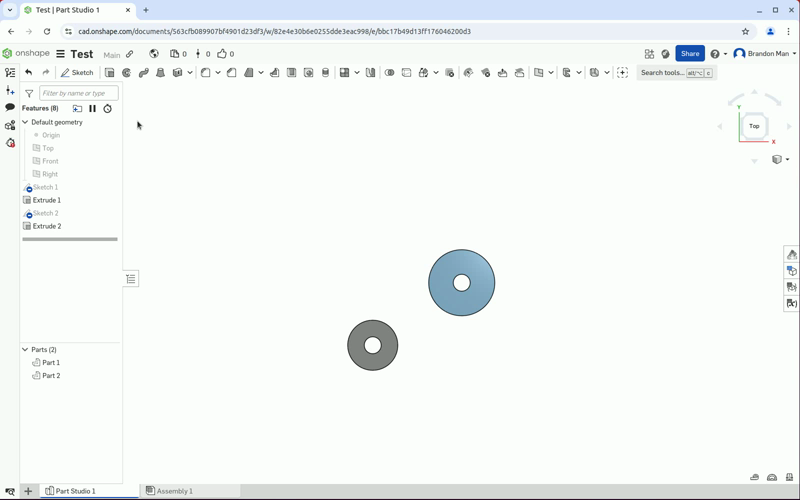
key(shift+h)
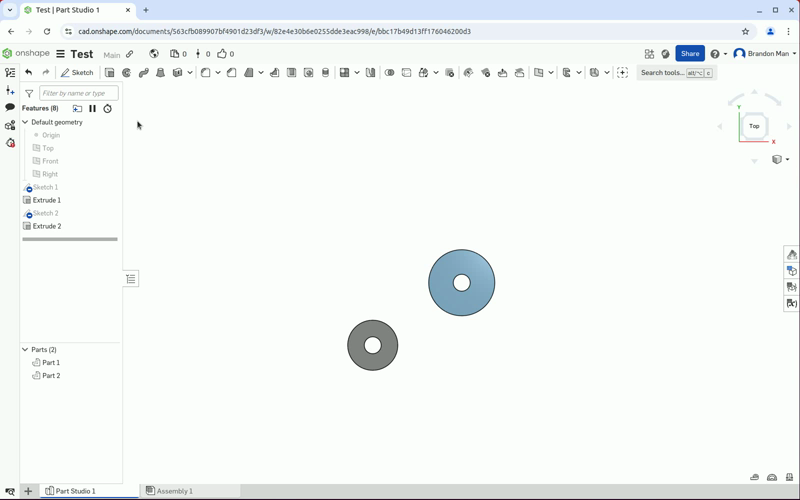
mouse_move(73, 189)
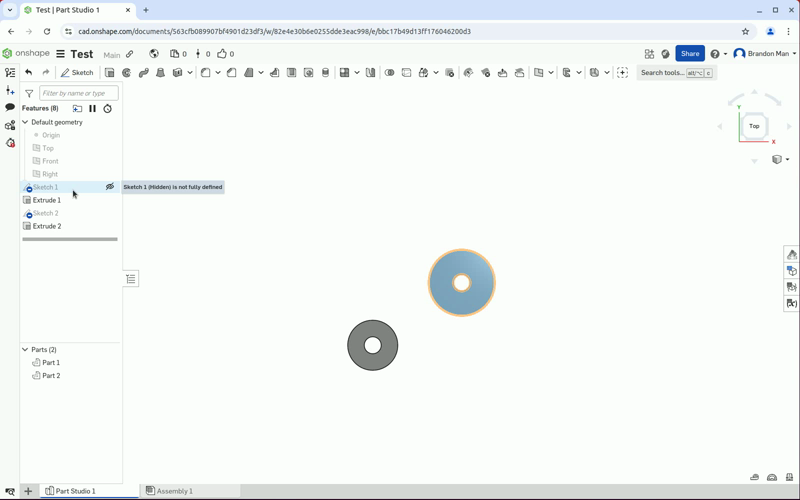
click(73, 189)
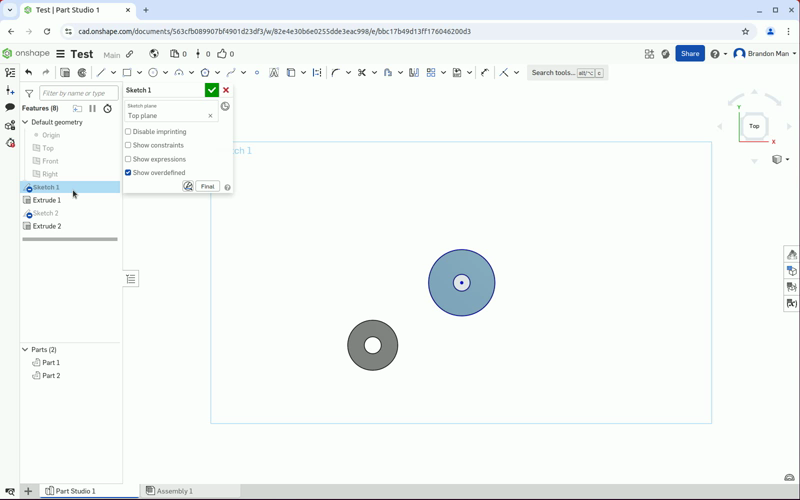
mouse_move(229, 92)
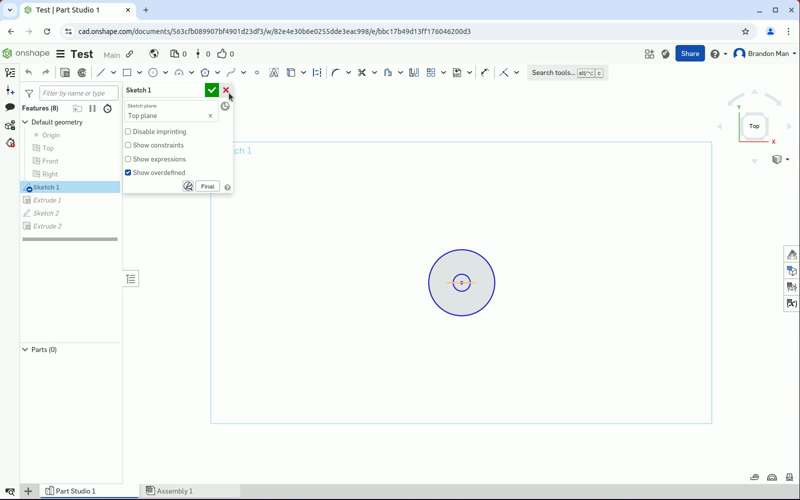
click(229, 92)
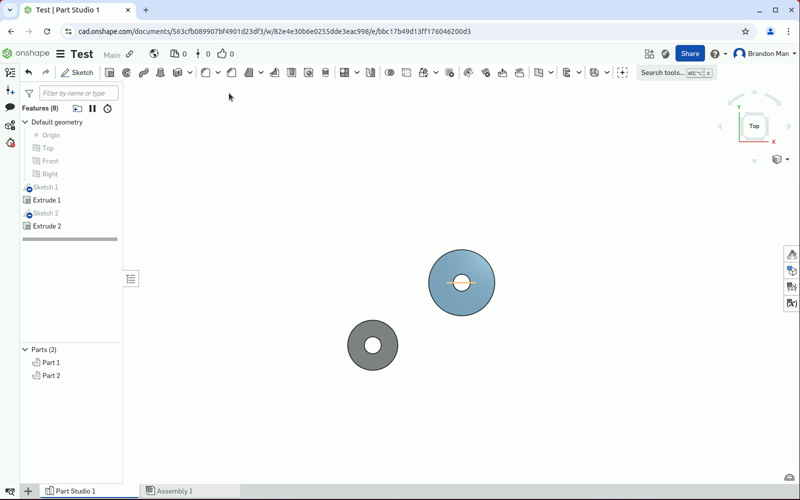
mouse_move(541, 75)
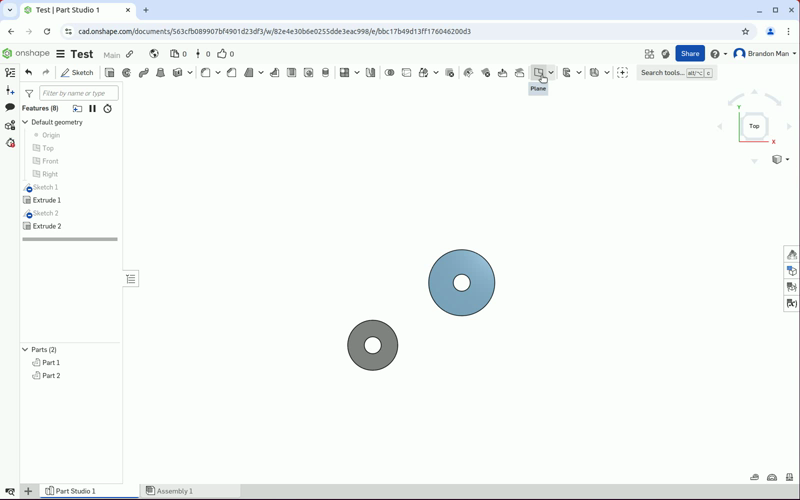
click(541, 75)
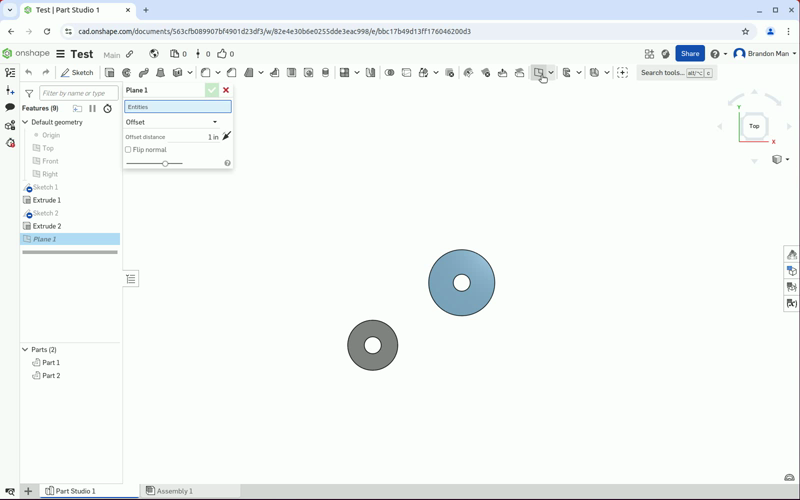
mouse_move(73, 150)
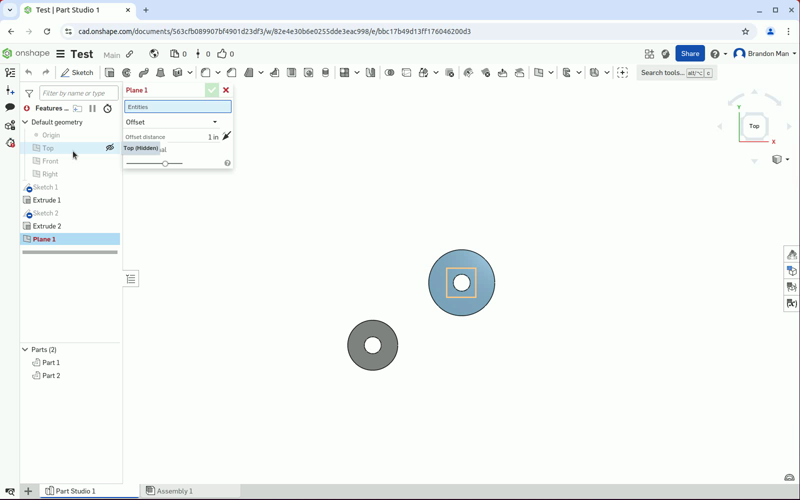
click(73, 150)
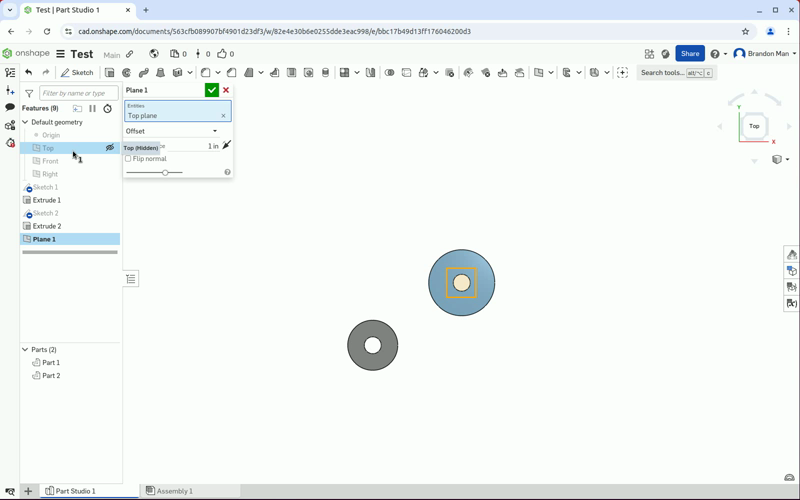
key(tab, 2)
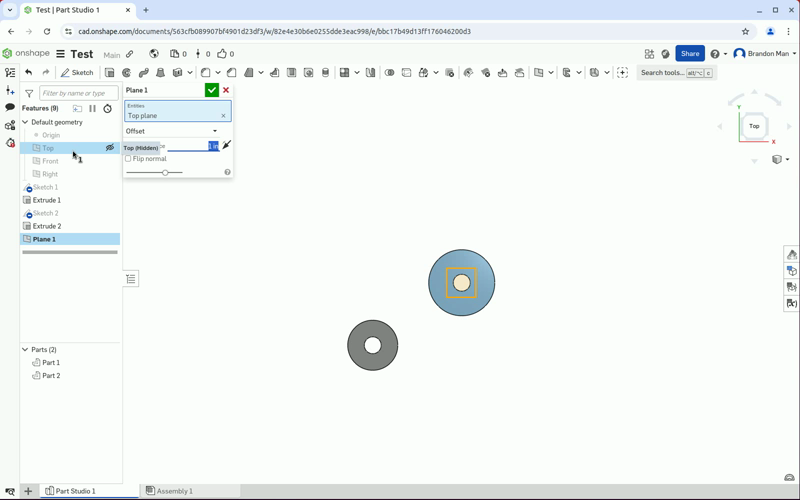
text(3.358)
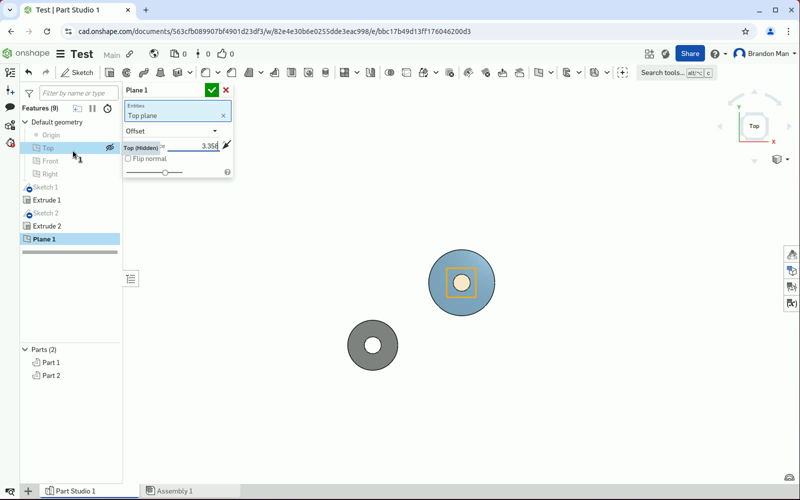
key(enter, 2)
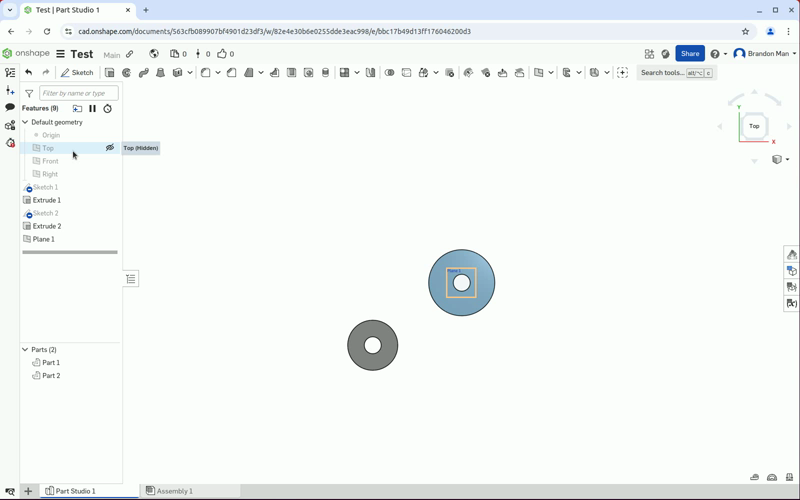
key(shift+s)
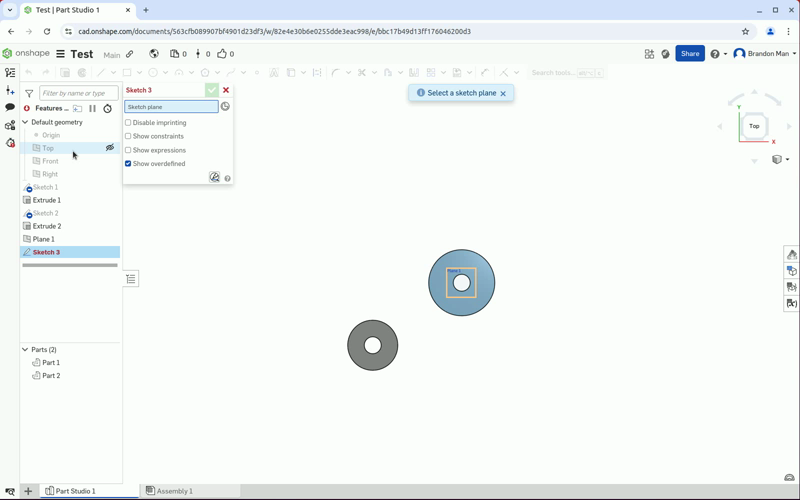
mouse_move(73, 241)
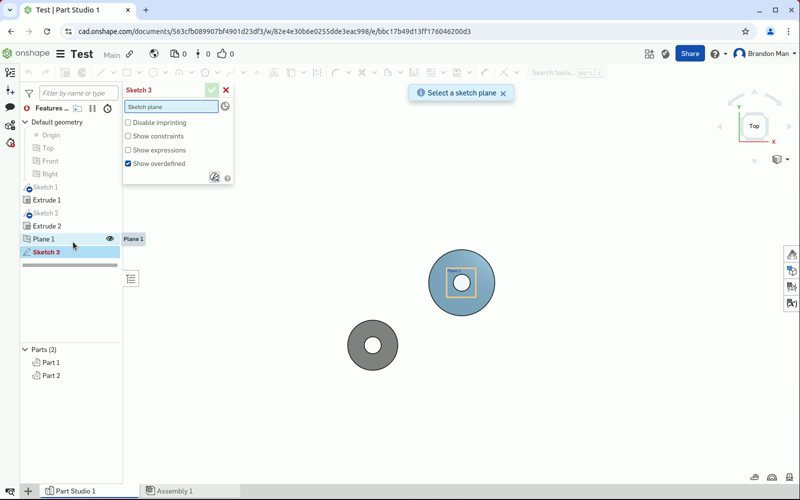
click(73, 241)
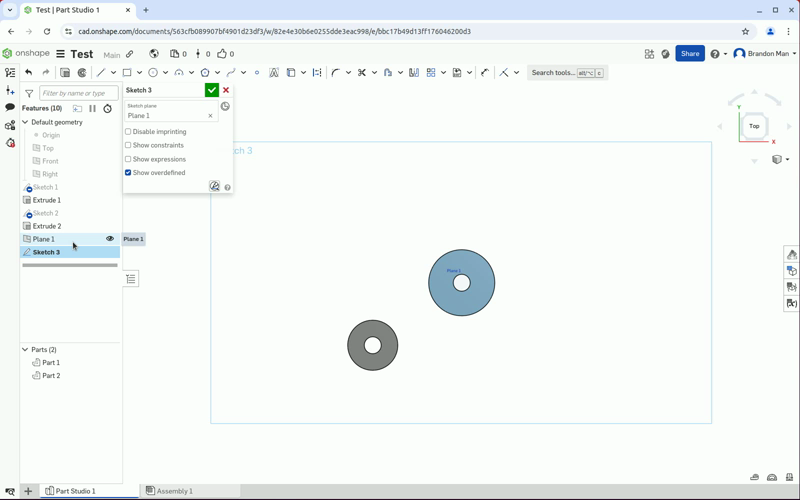
mouse_move(73, 352)
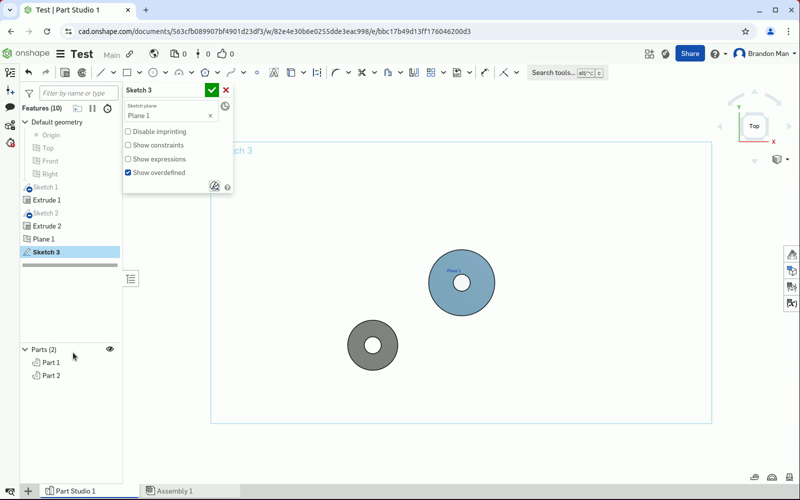
key(y)
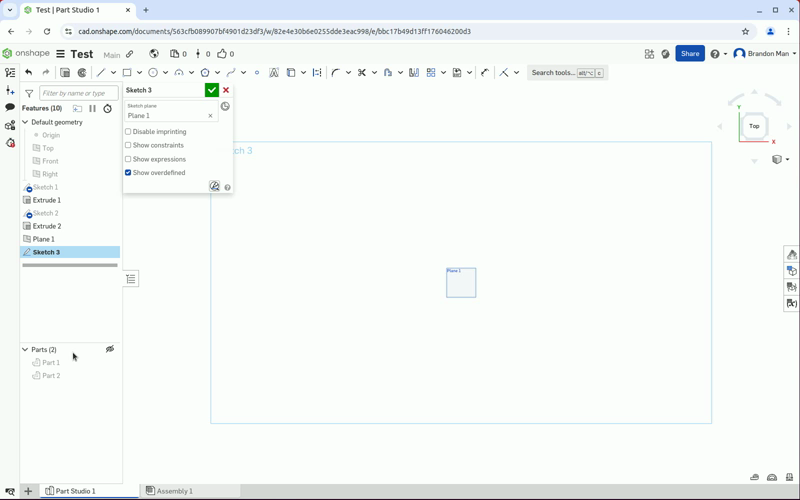
key(c)
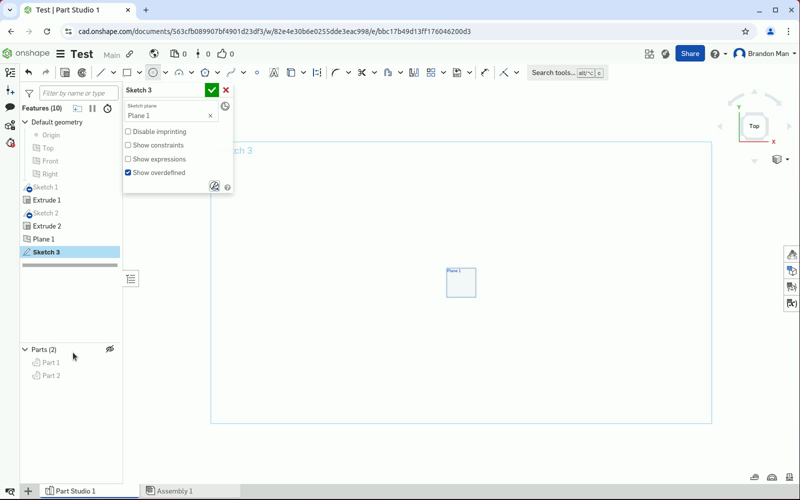
key_down(shift)
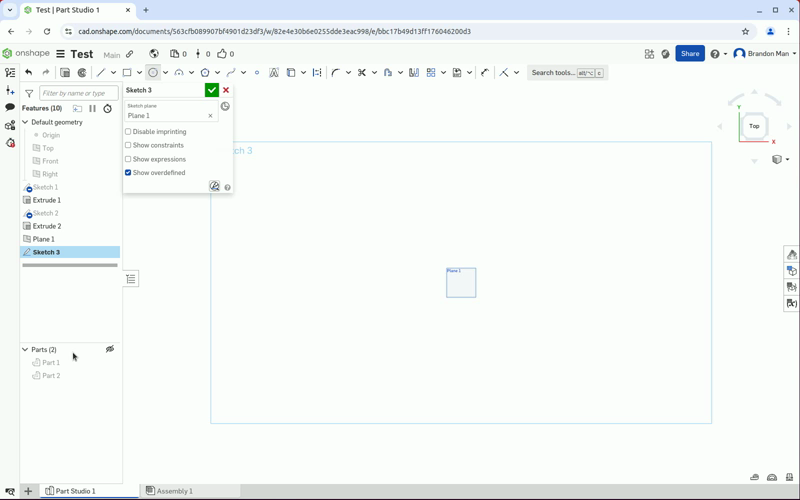
mouse_move(460, 282)
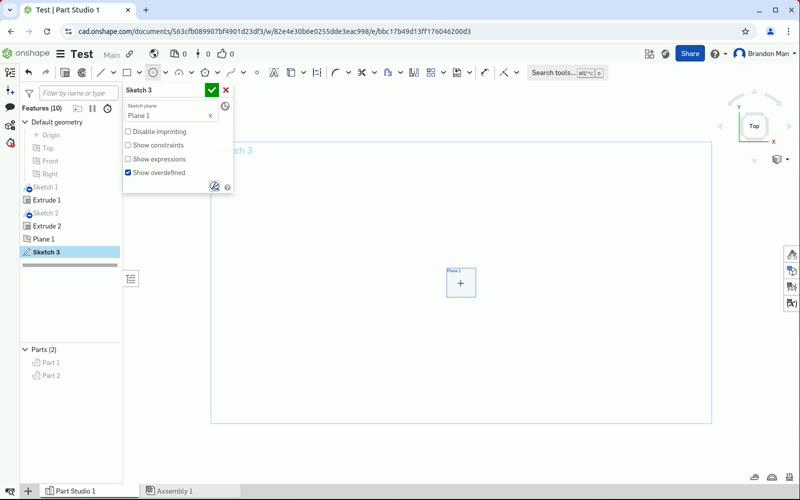
click(460, 282)
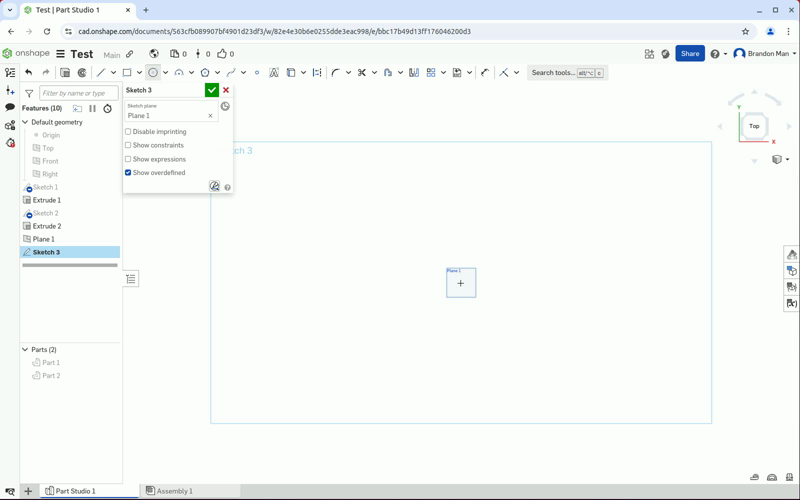
key_up(shift)
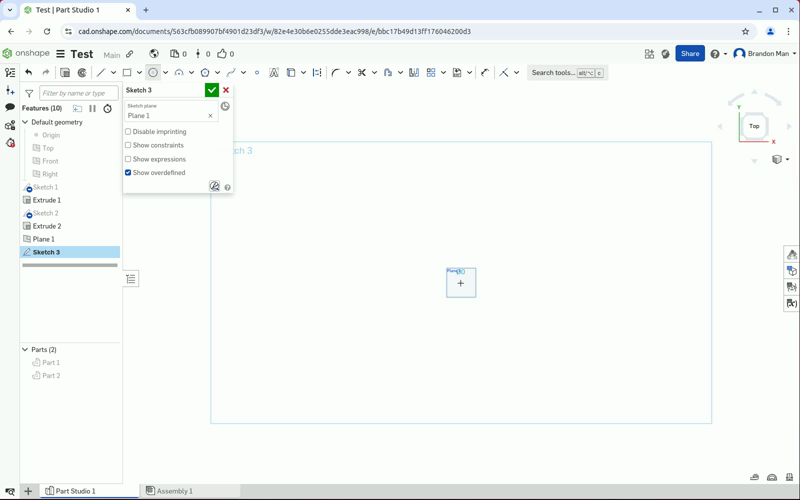
mouse_move(484, 282)
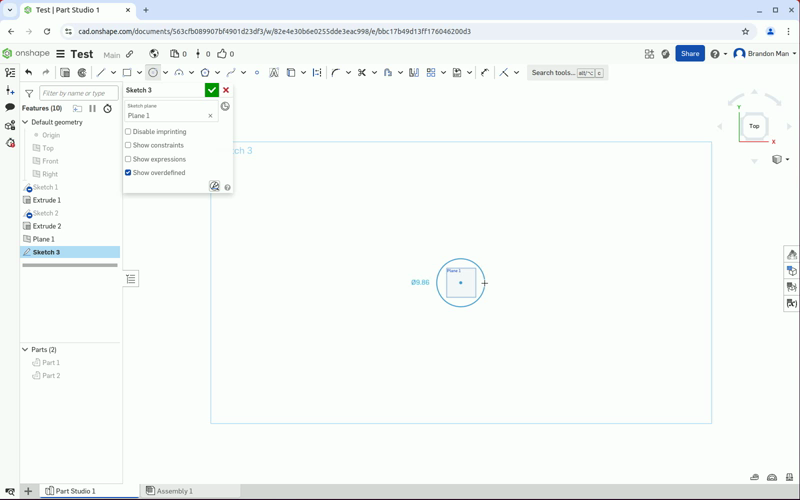
click(484, 282)
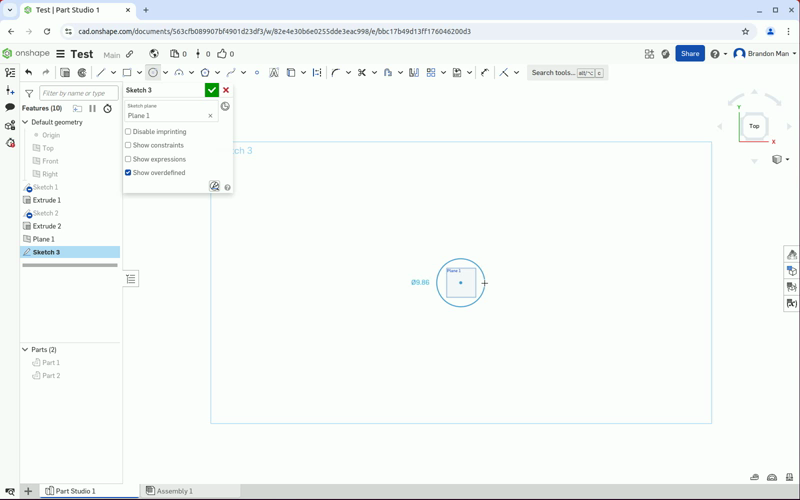
key(esc)
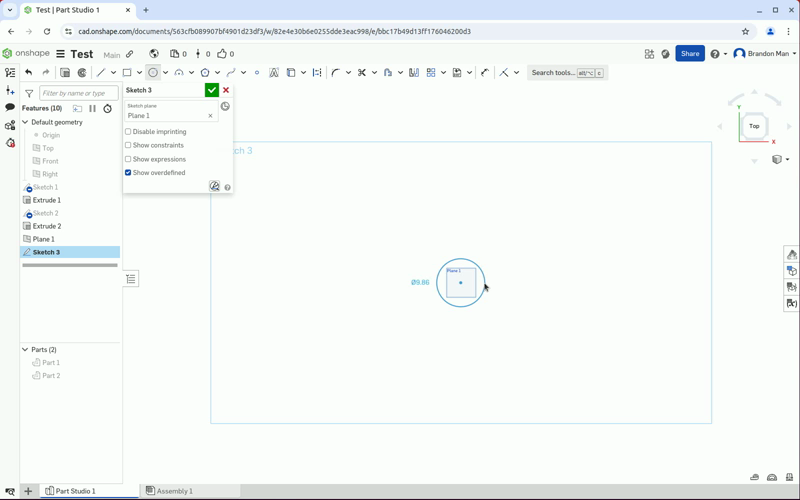
key(c)
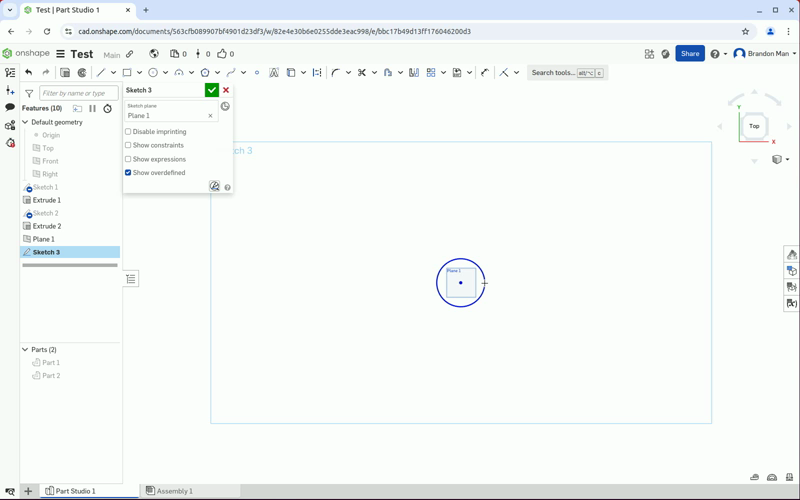
key_down(shift)
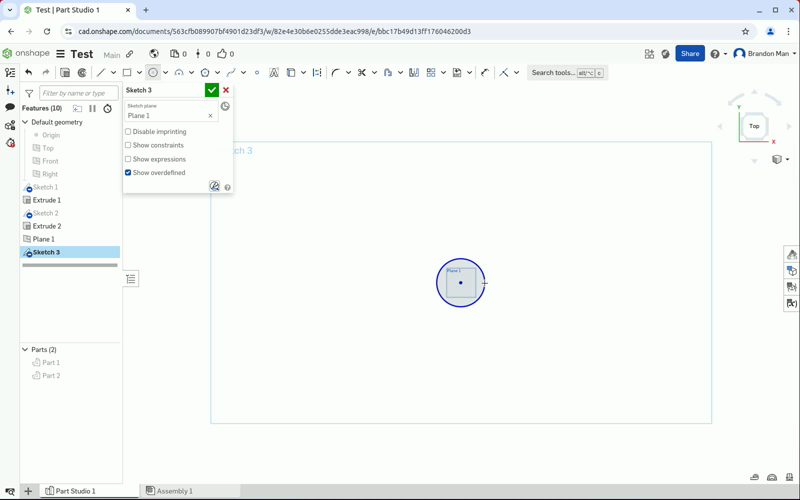
mouse_move(460, 282)
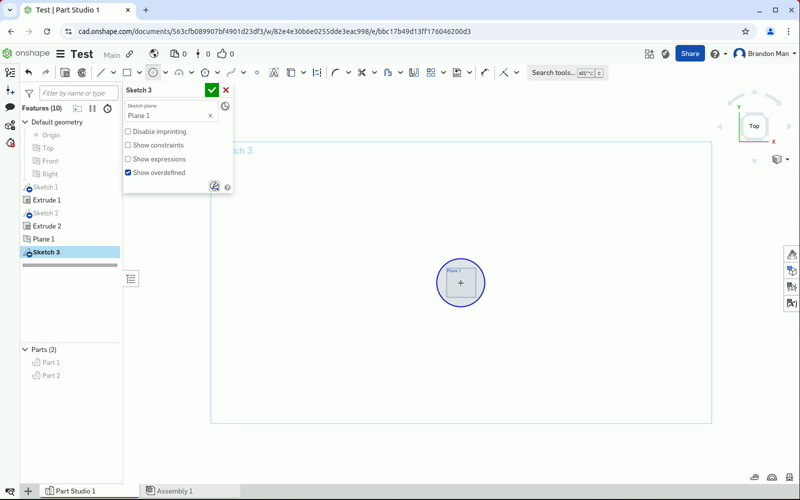
click(460, 282)
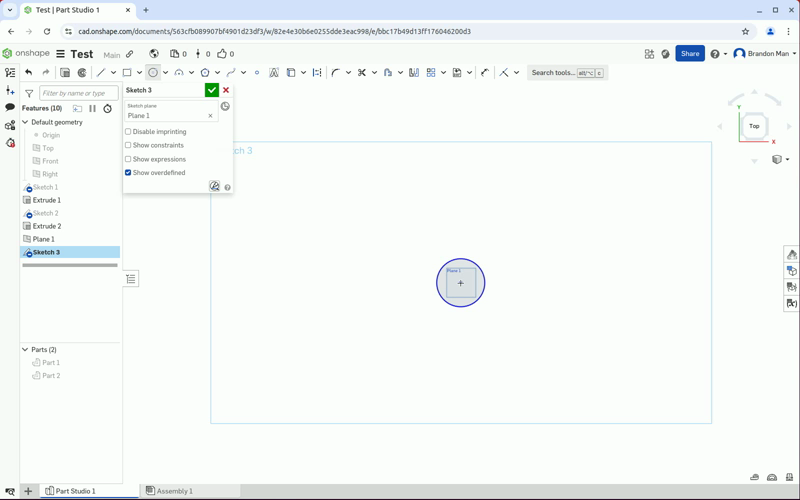
key_up(shift)
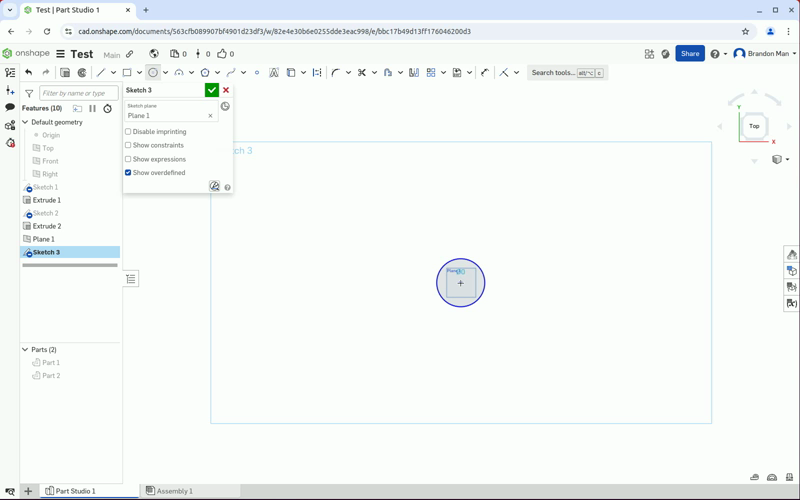
mouse_move(468, 282)
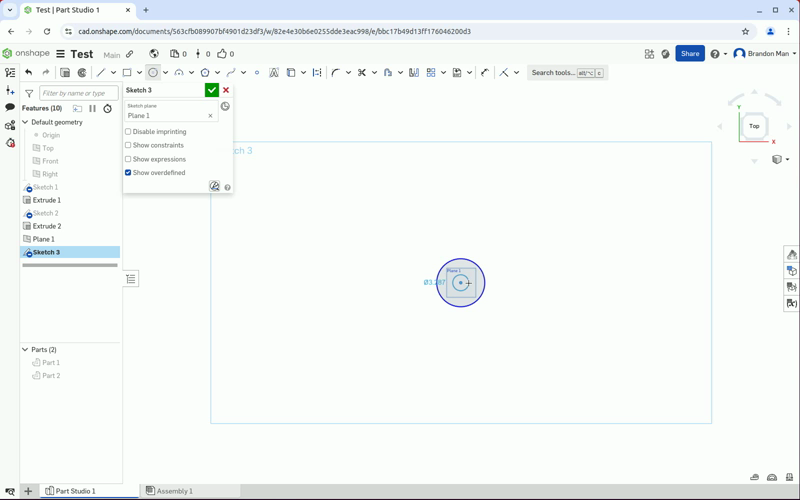
click(468, 282)
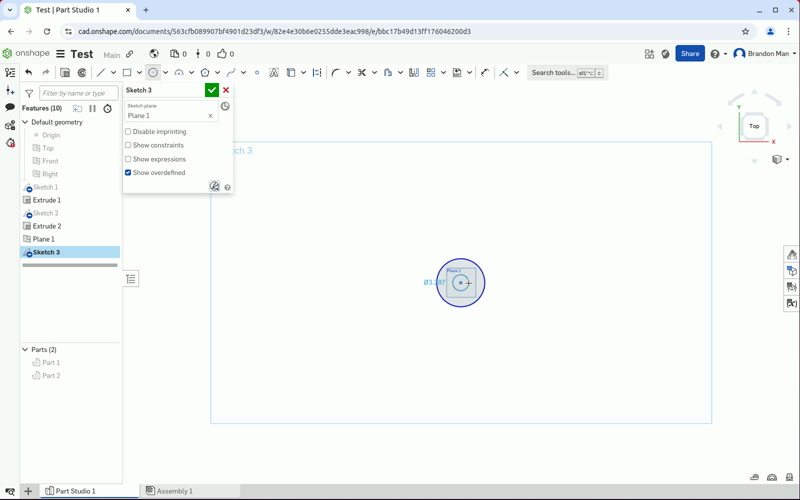
key(esc)
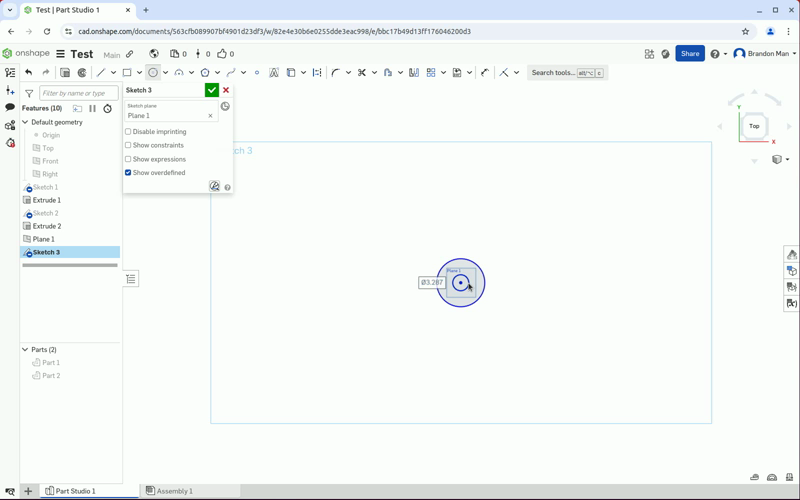
mouse_move(449, 288)
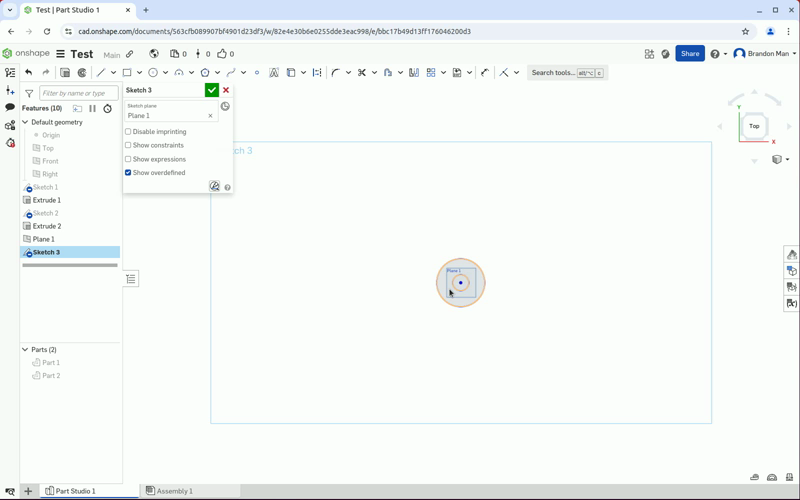
scroll(6)
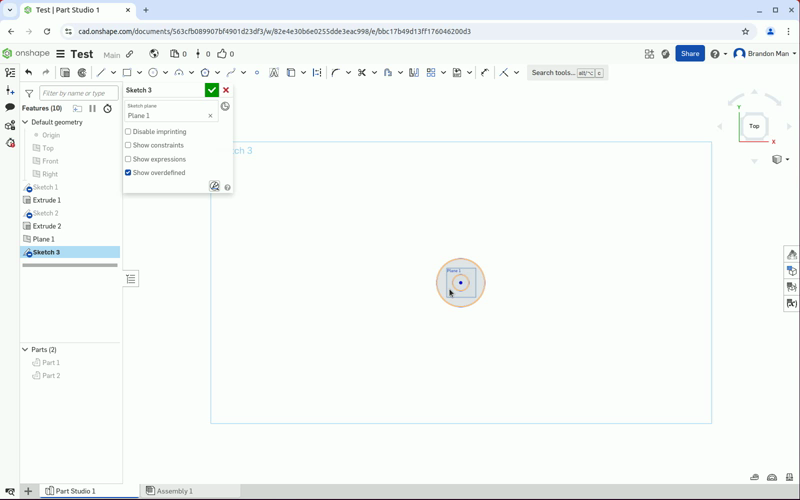
scroll(6)
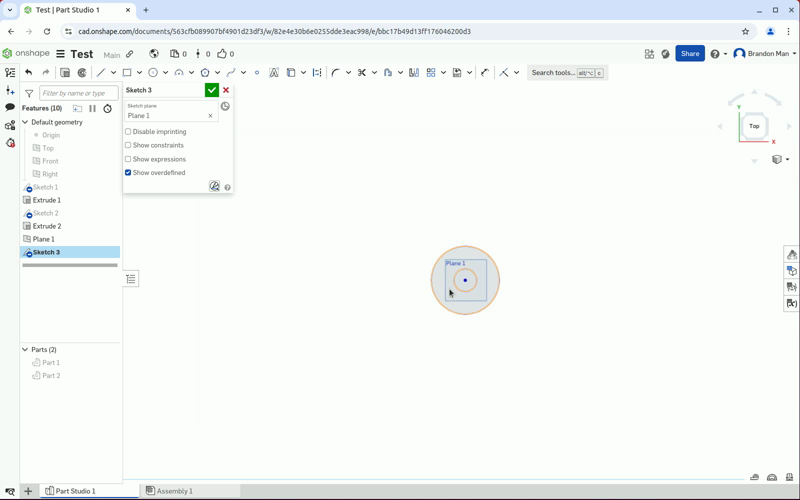
scroll(6)
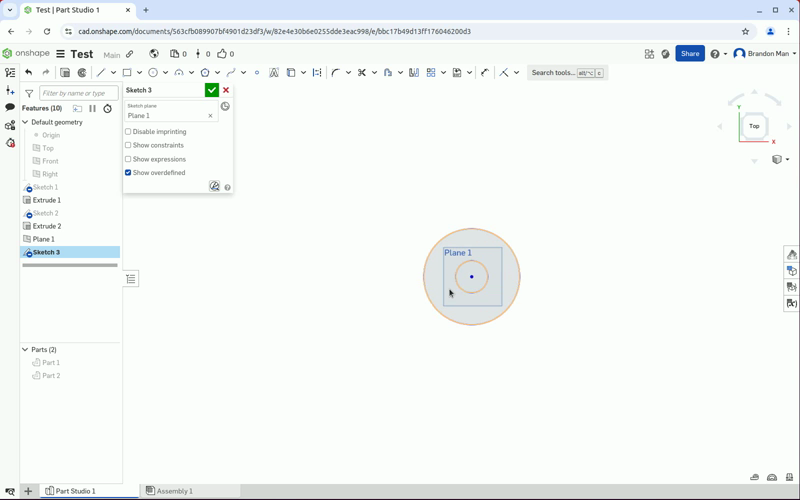
scroll(6)
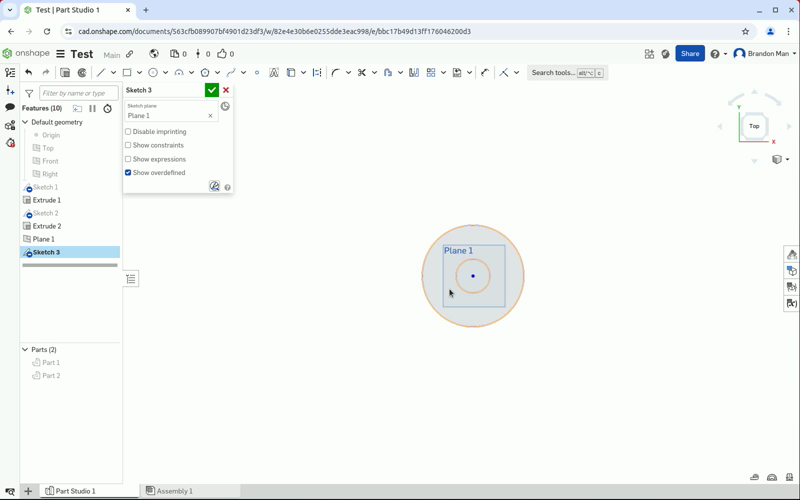
scroll(6)
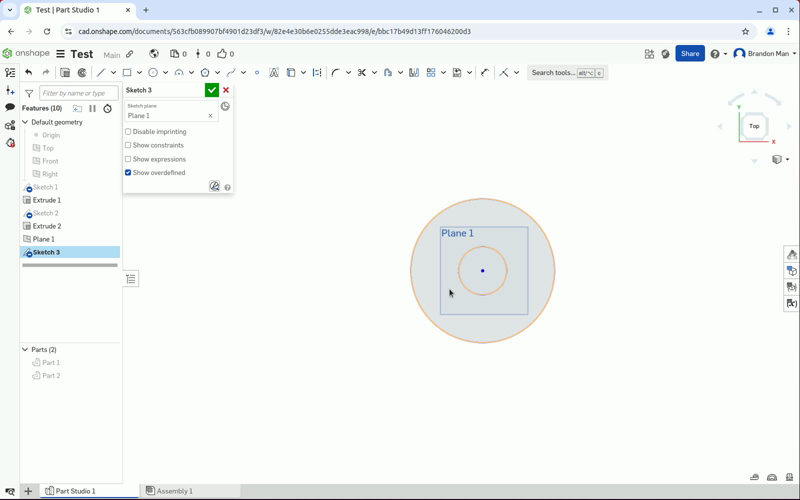
scroll(6)
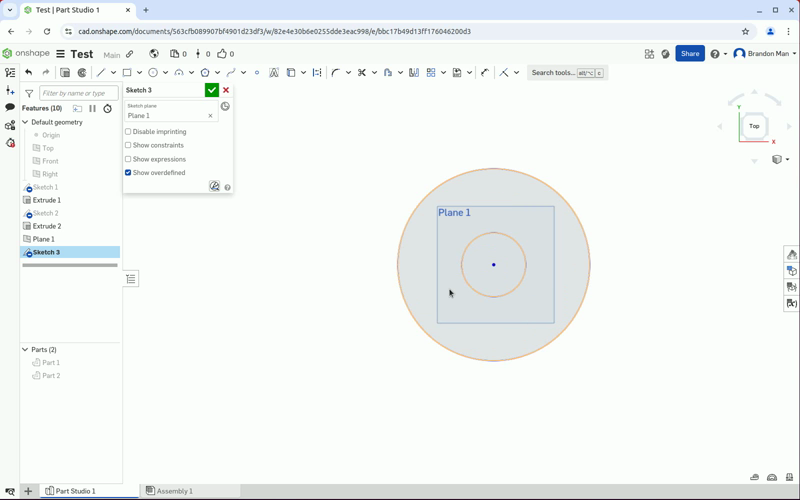
scroll(6)
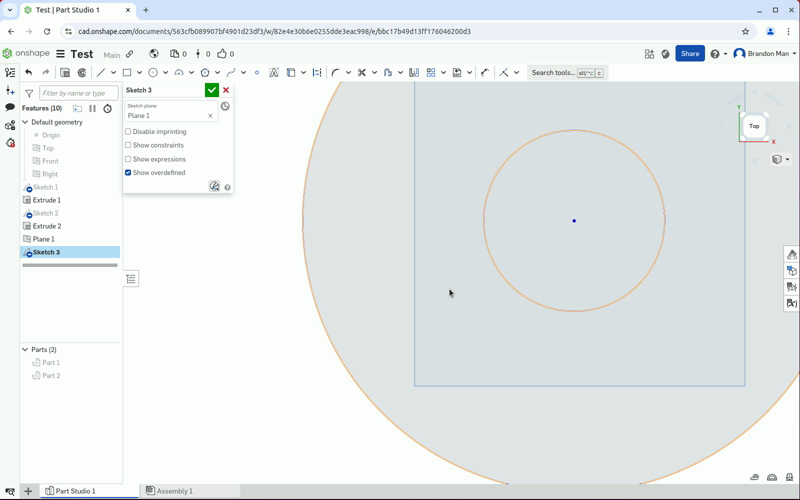
click(449, 288)
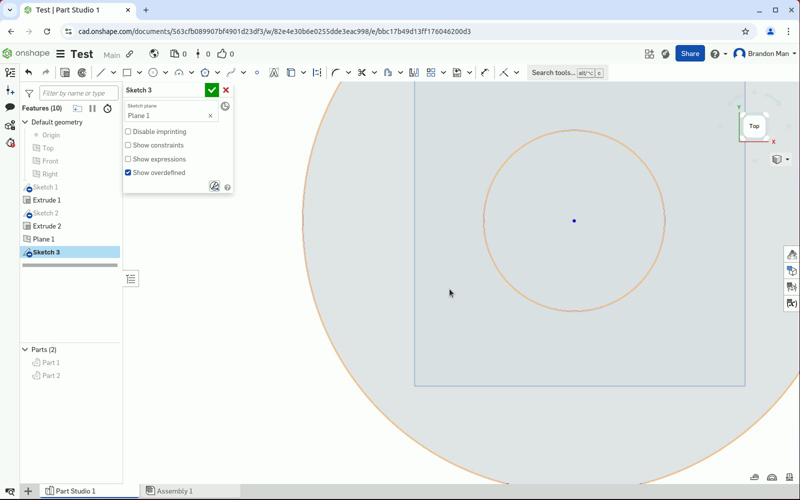
scroll(-6)
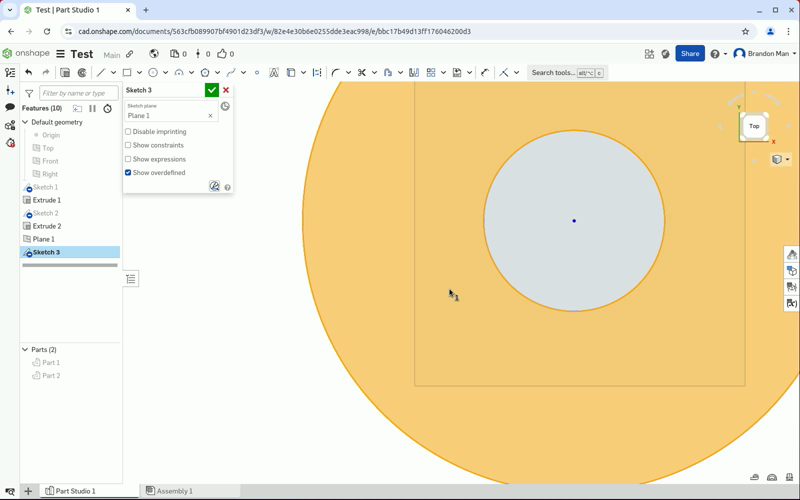
scroll(-6)
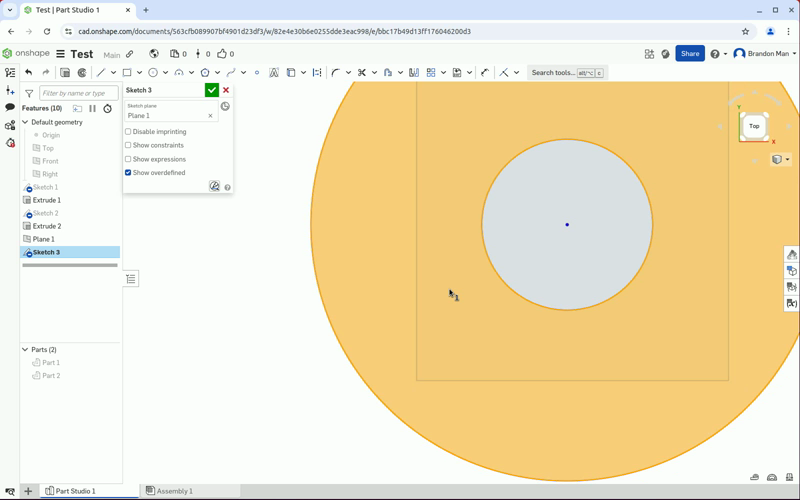
scroll(-6)
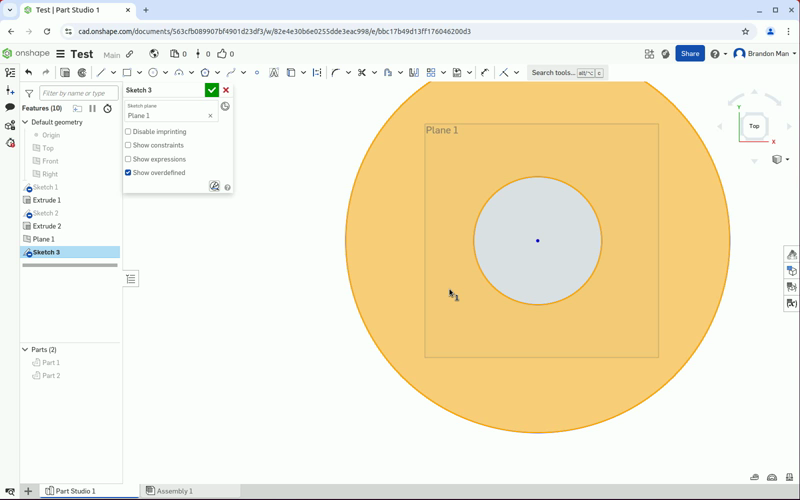
scroll(-6)
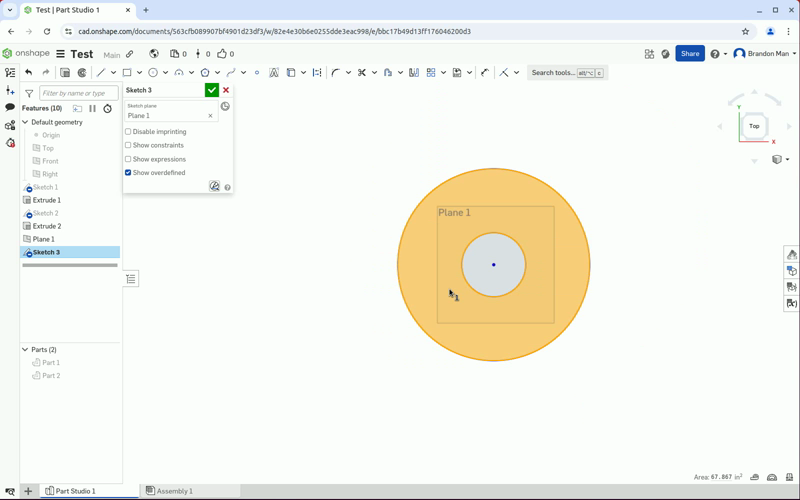
scroll(-6)
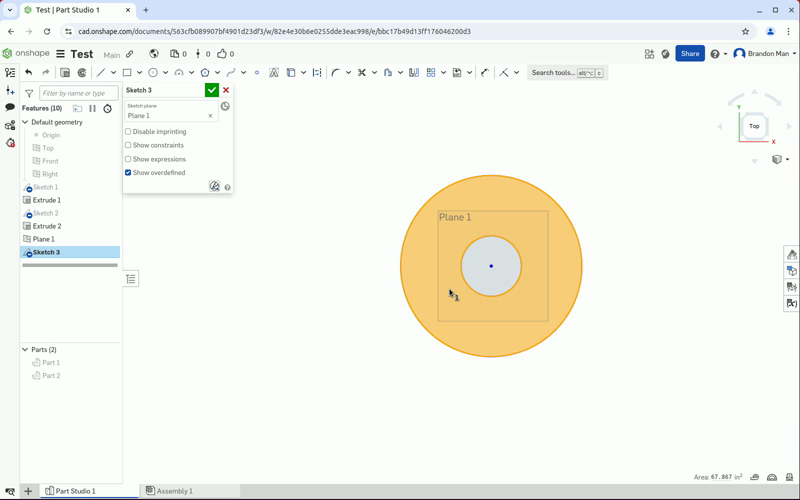
scroll(-6)
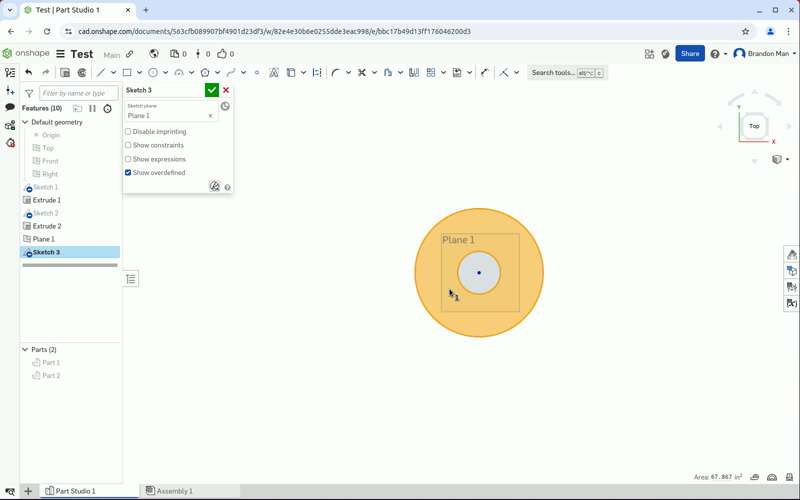
scroll(-6)
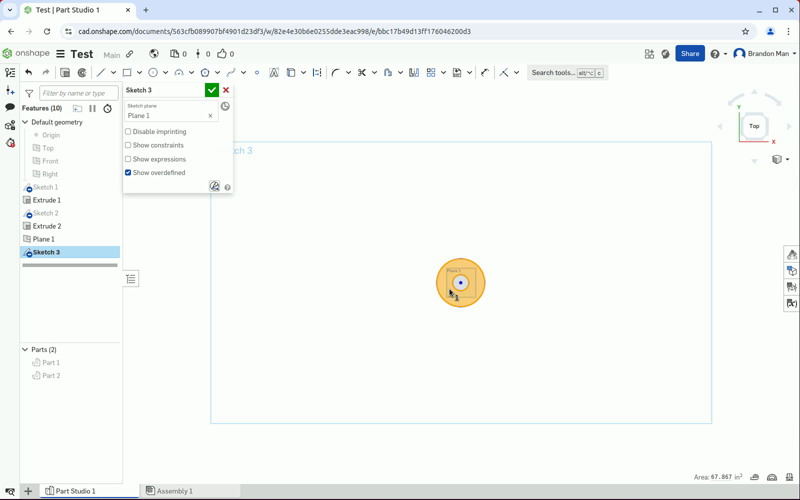
mouse_move(73, 352)
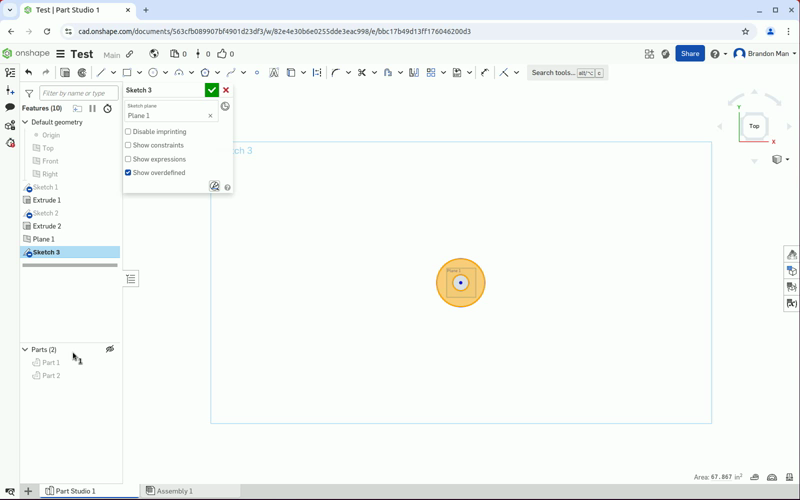
key(shift+y)
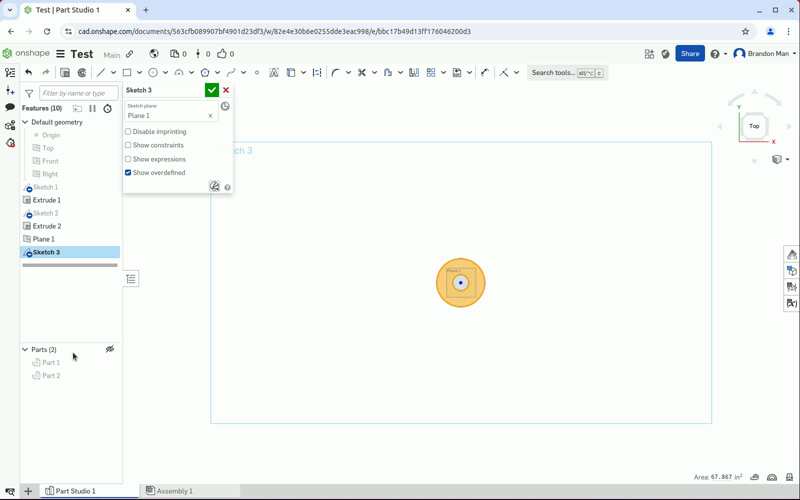
key(shift+e)
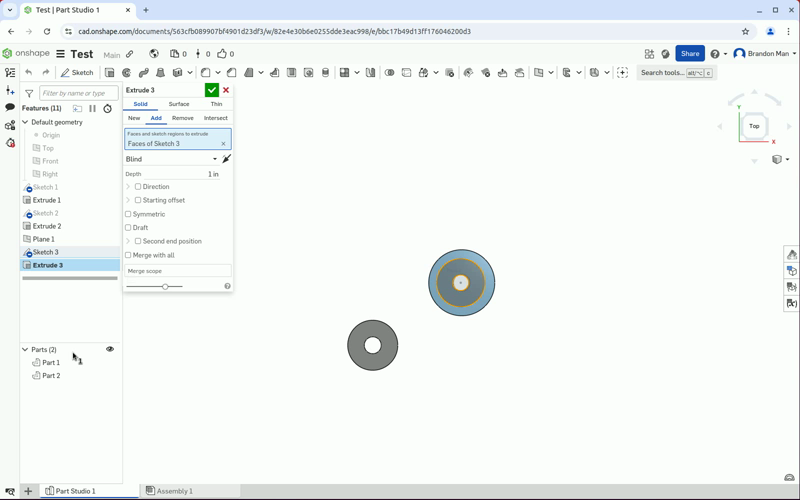
mouse_move(143, 106)
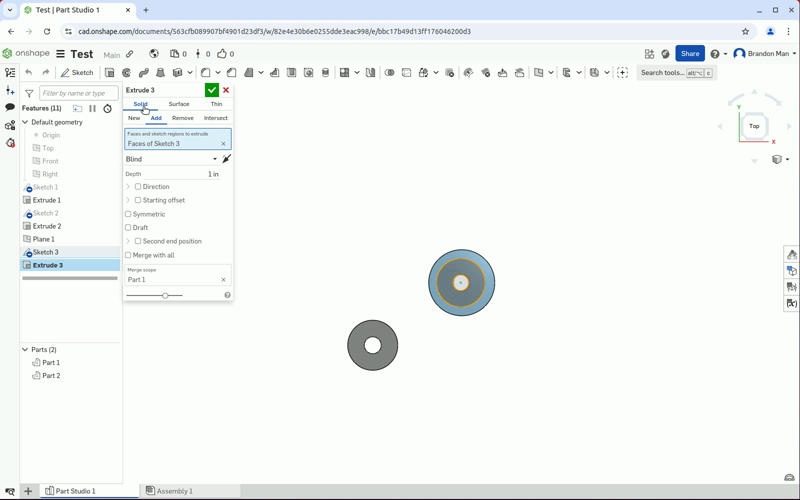
click(143, 106)
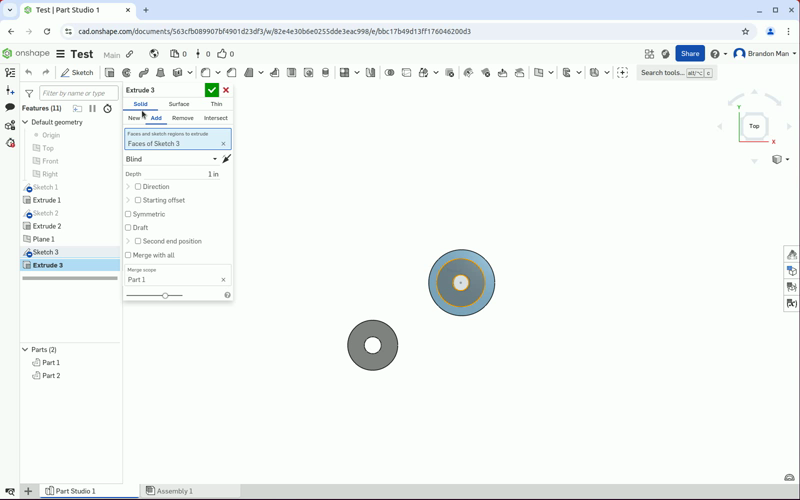
mouse_move(137, 120)
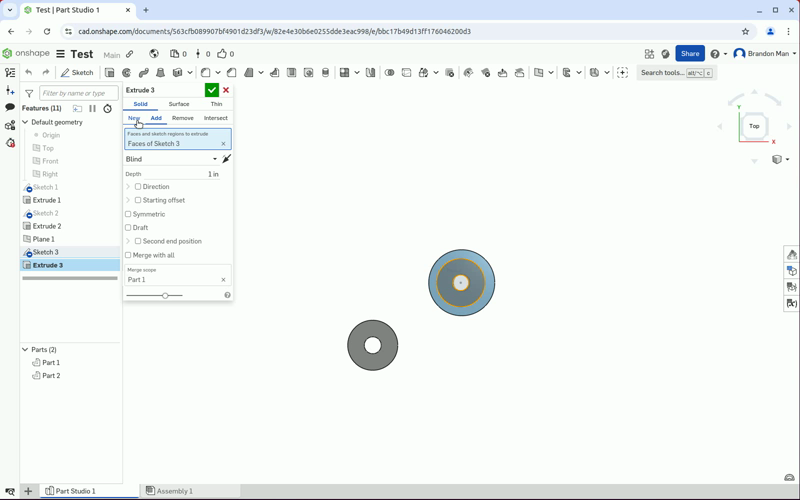
click(137, 120)
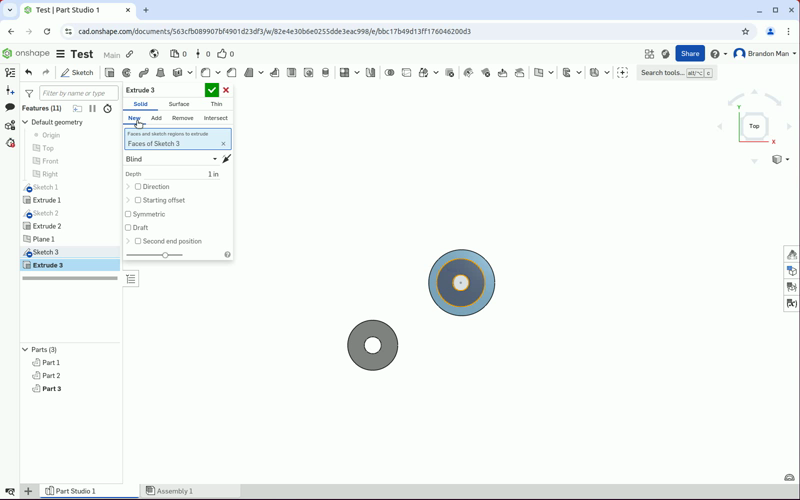
key(tab, 4)
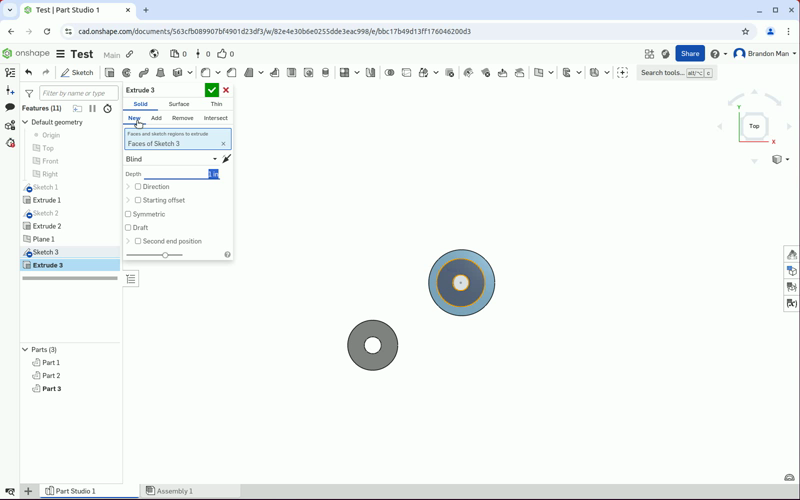
text(3.37)
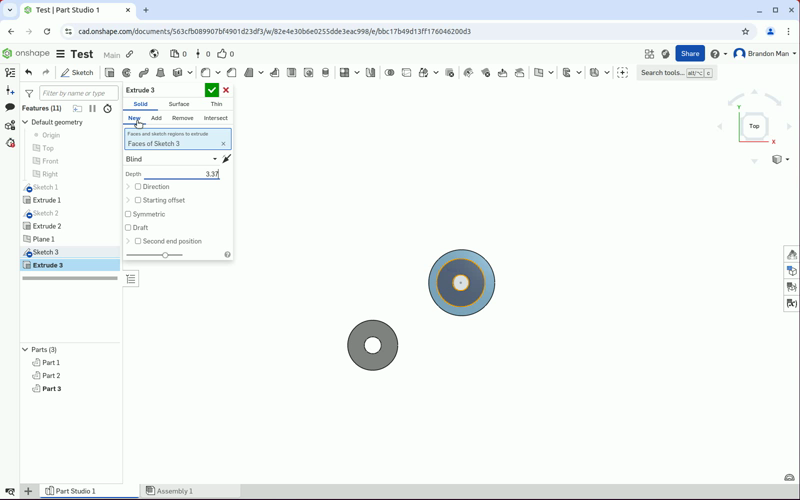
key(enter)
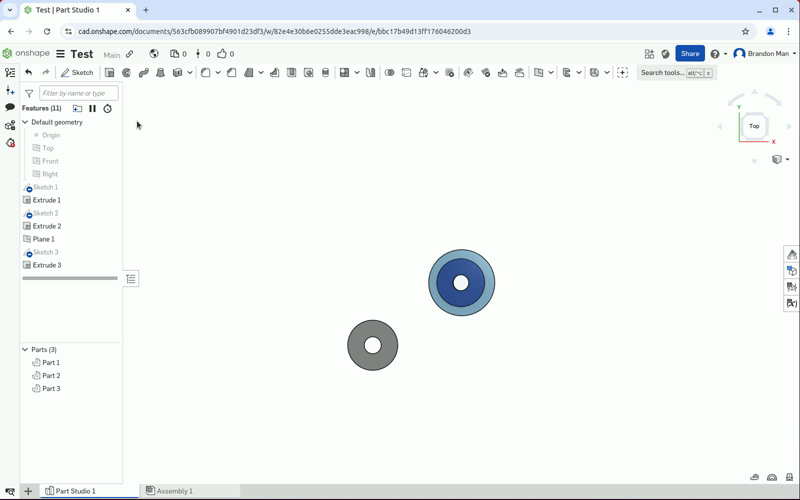
key(shift+h)
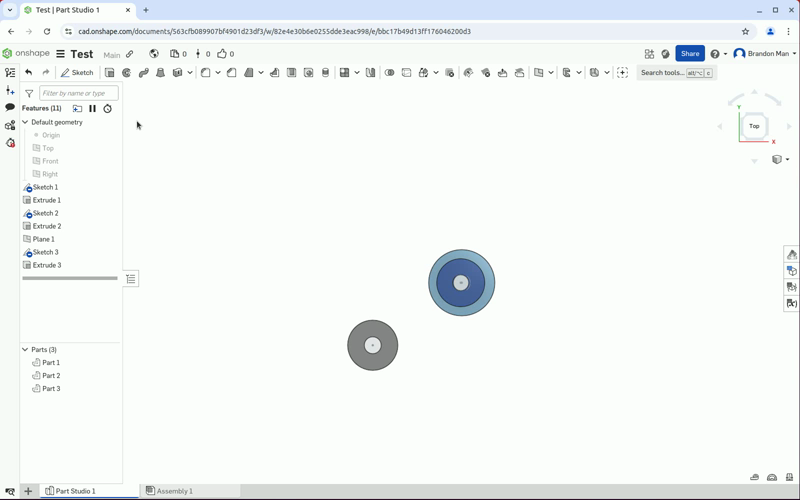
key(shift+h)
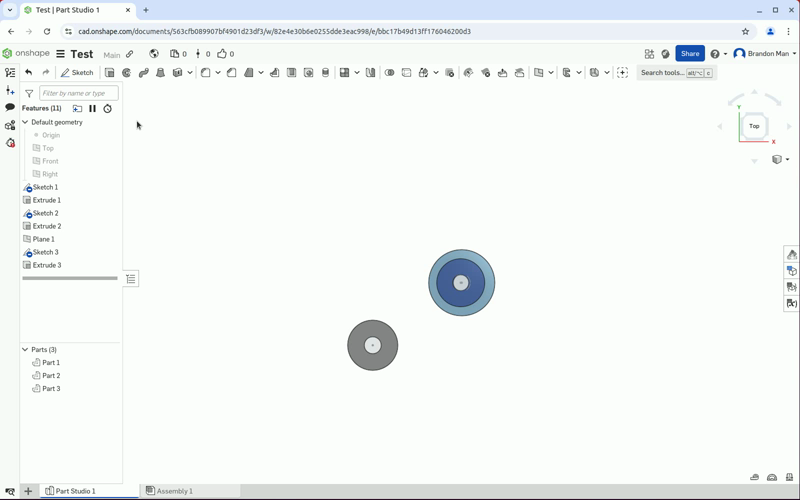
key(shift+7)
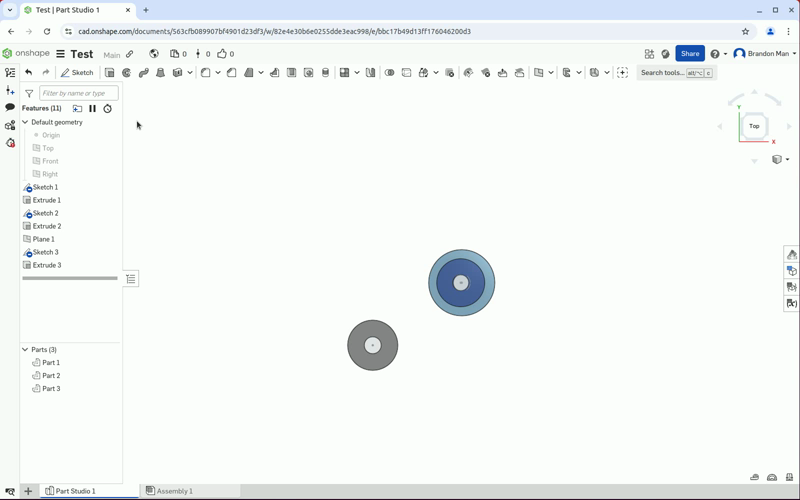
key(up, 3)
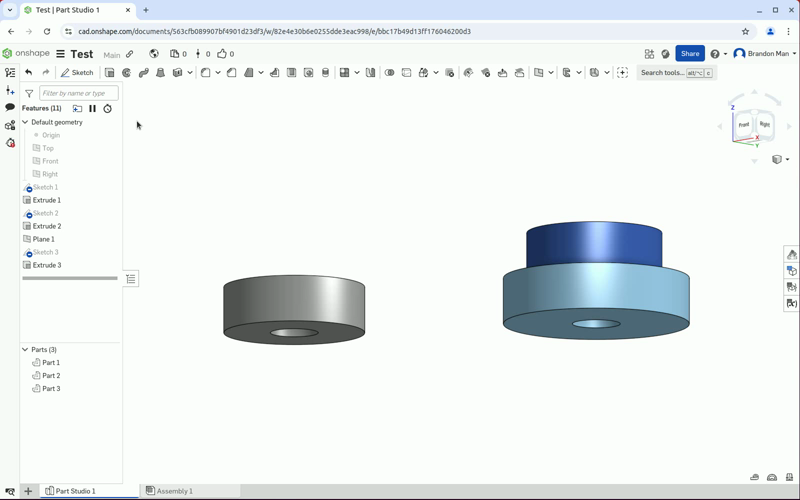
key(left, 3)
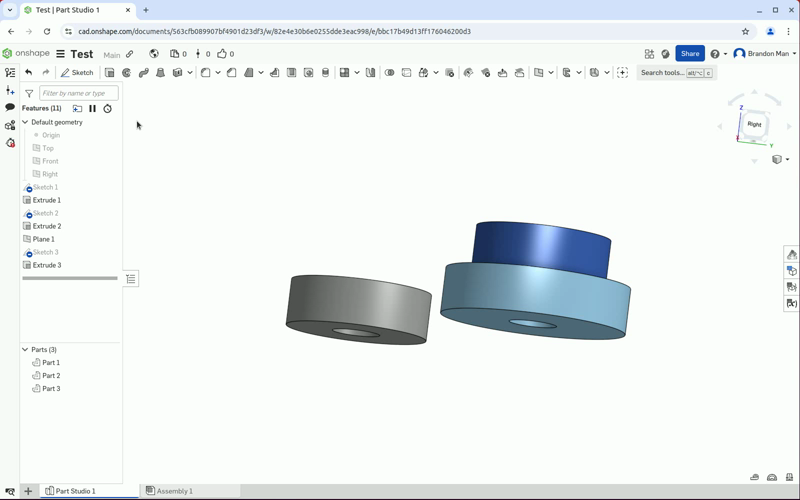
key(right, 3)
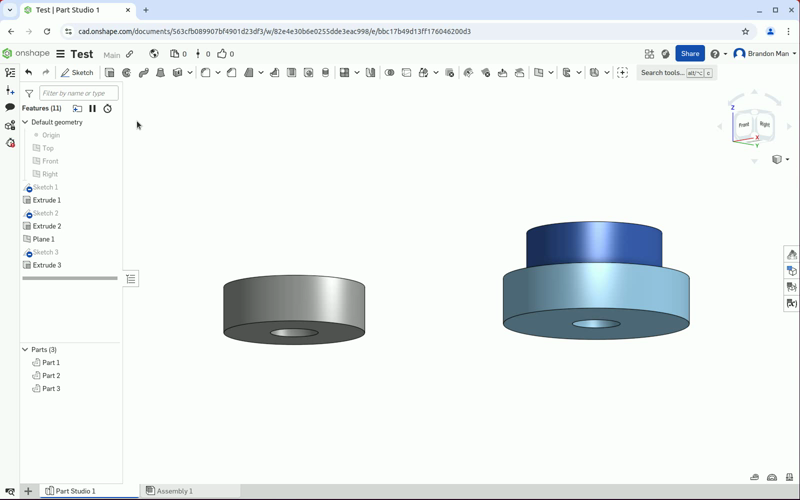
key(down, 3)
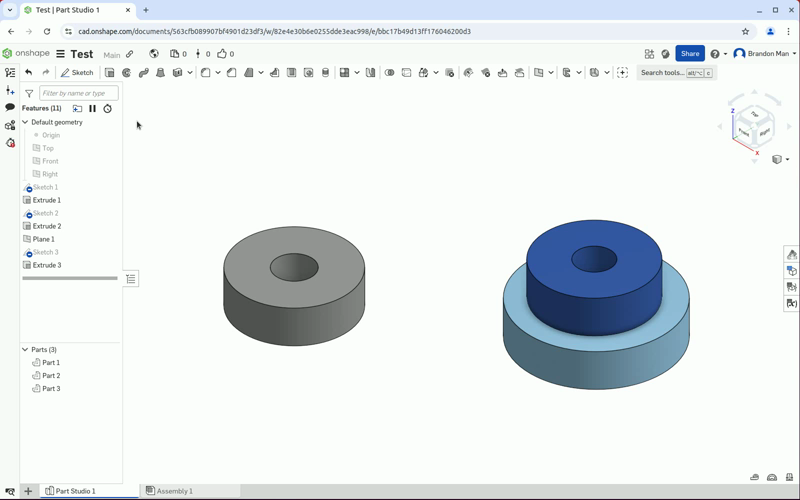
mouse_move(73, 189)
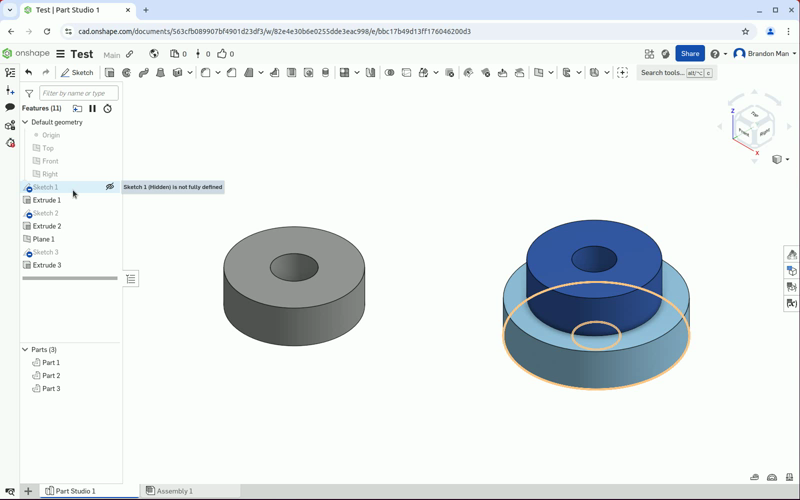
click(73, 189)